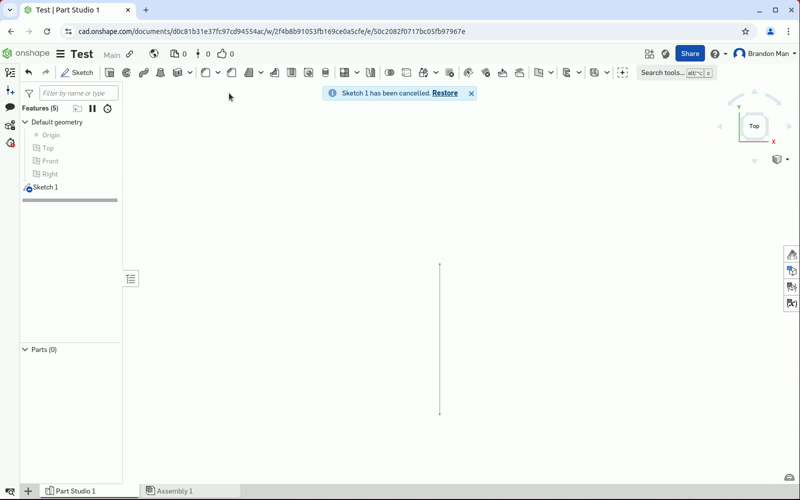
key(shift+h)
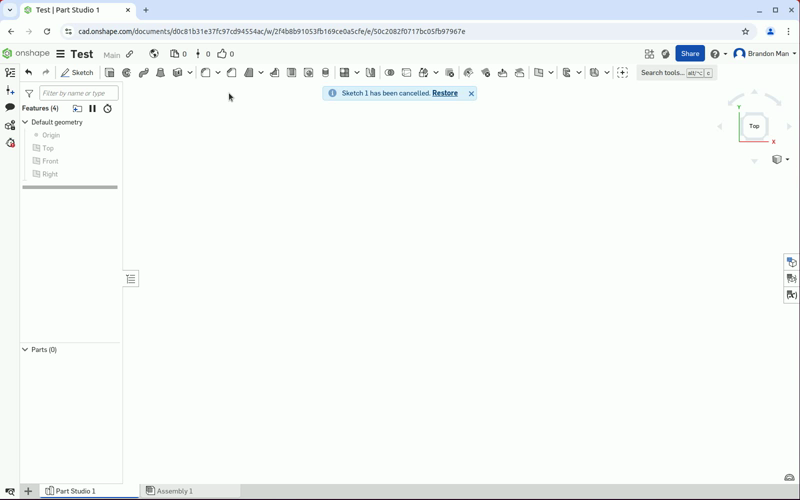
mouse_move(73, 352)
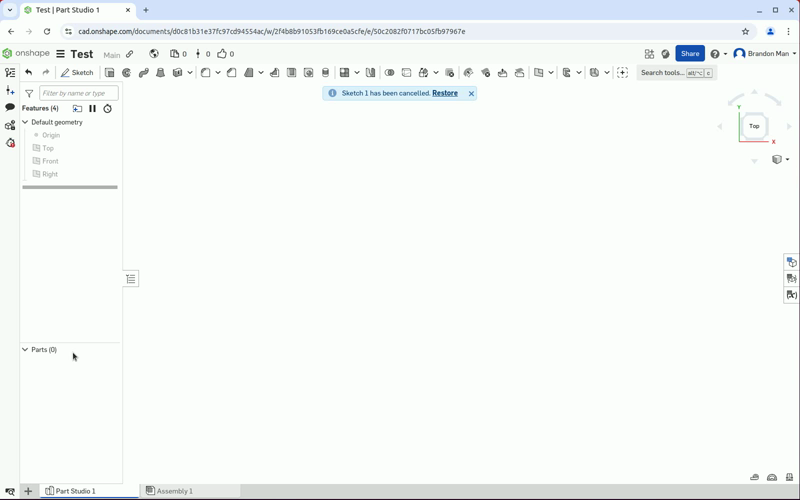
key(y)
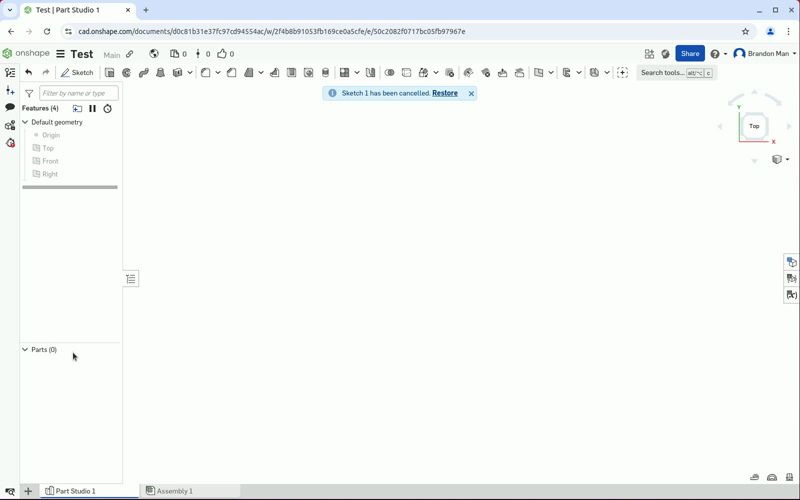
key(shift+p)
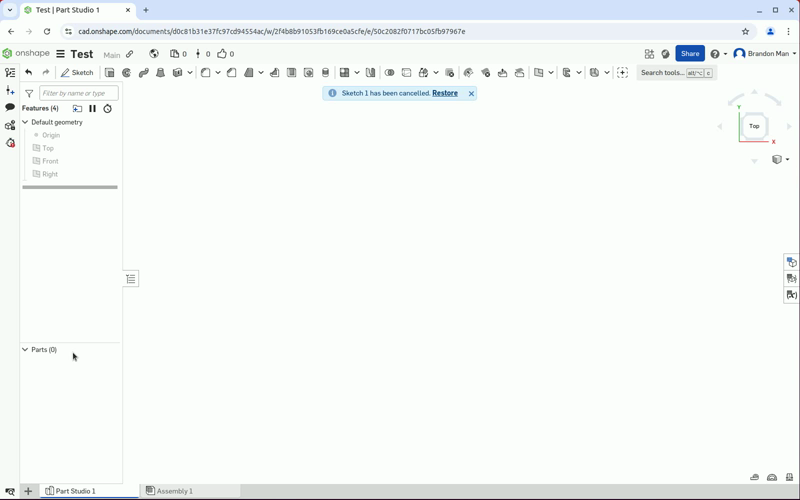
key(space)
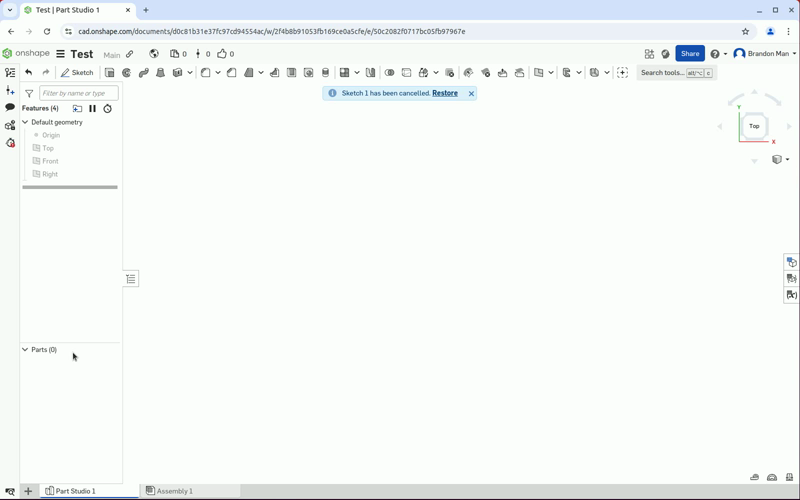
key_down(shift)
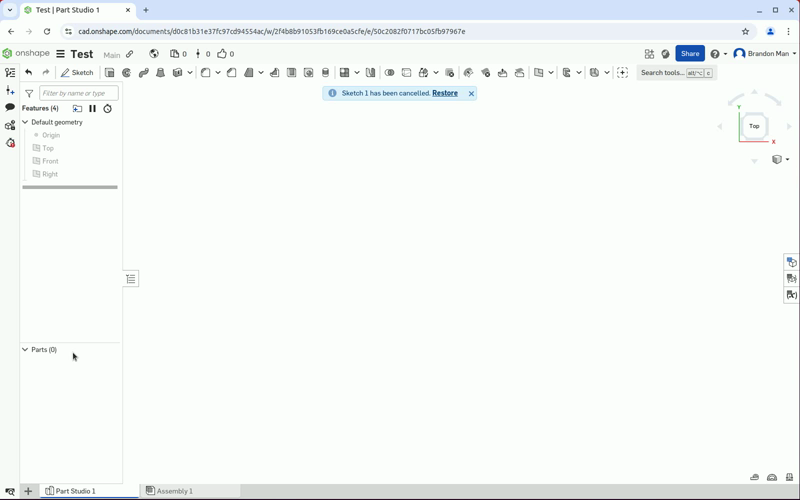
key(up)
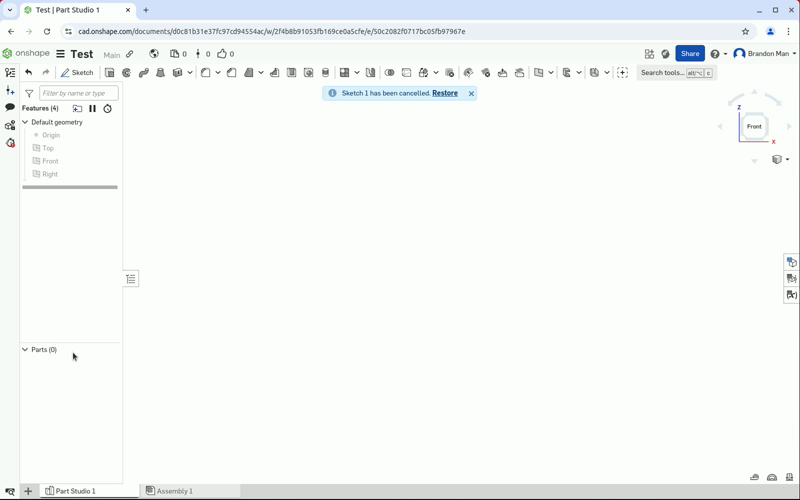
key_up(shift)
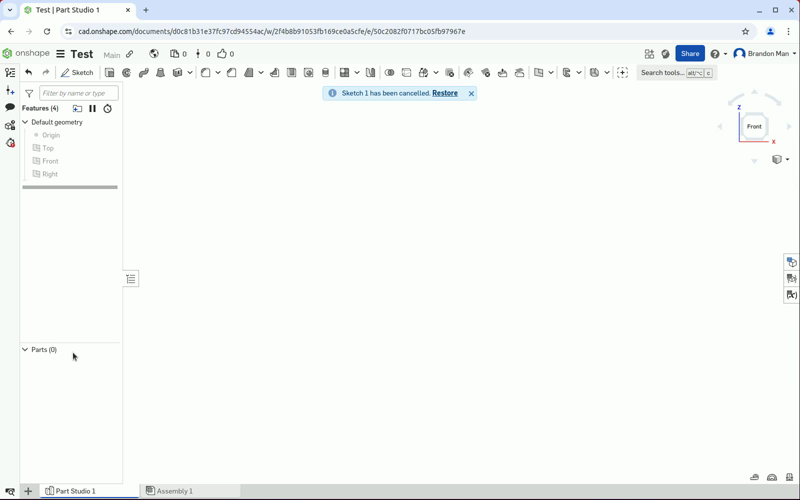
mouse_move(73, 352)
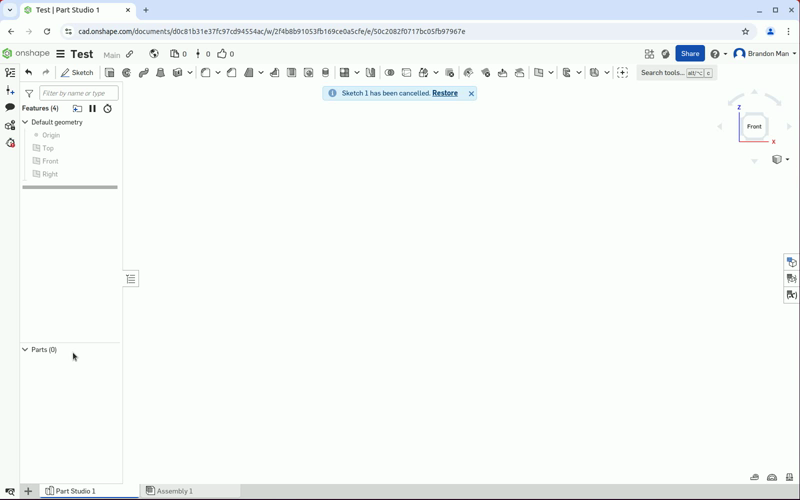
key(shift+y)
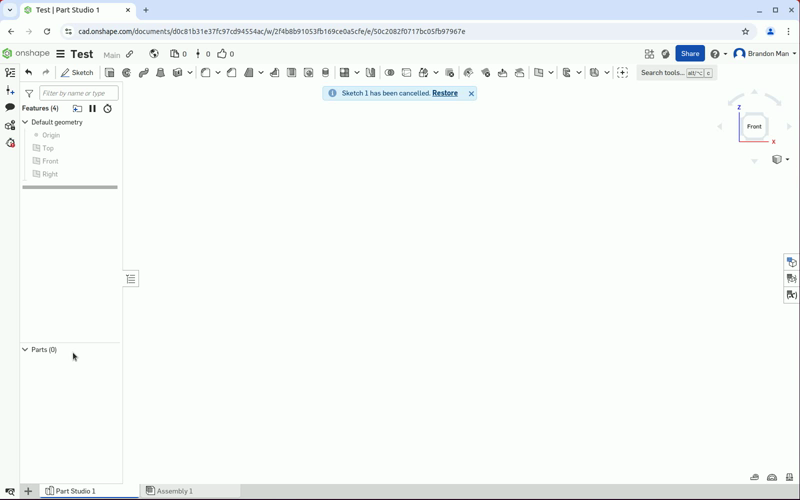
key(shift+s)
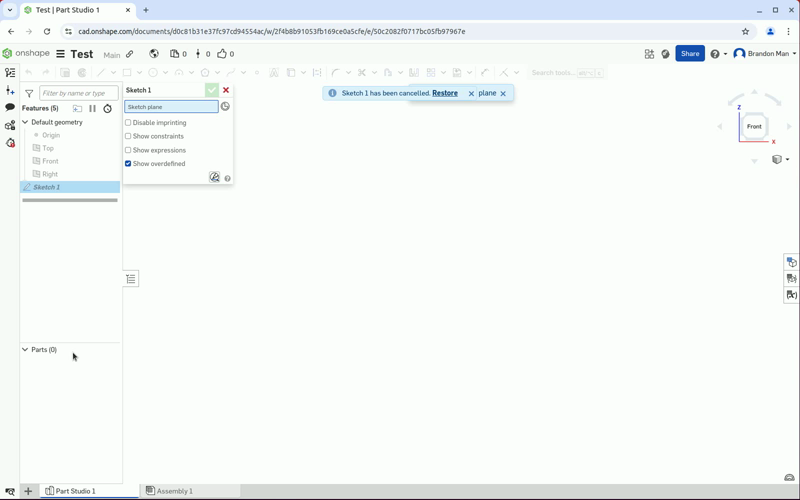
mouse_move(73, 163)
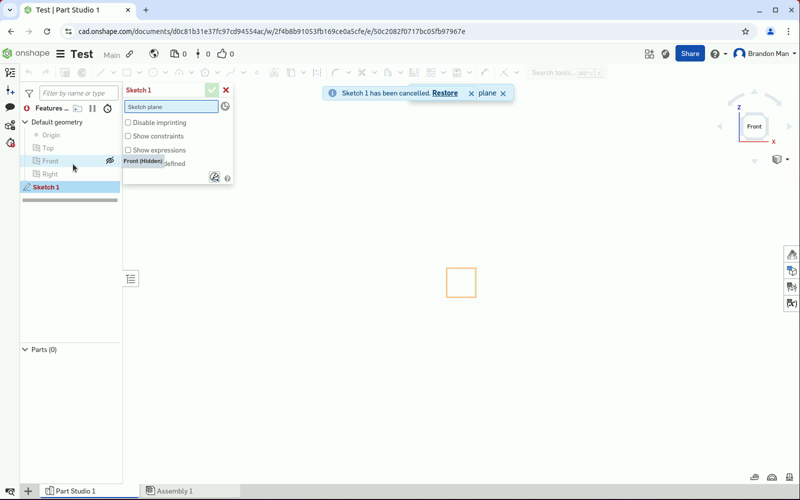
click(73, 163)
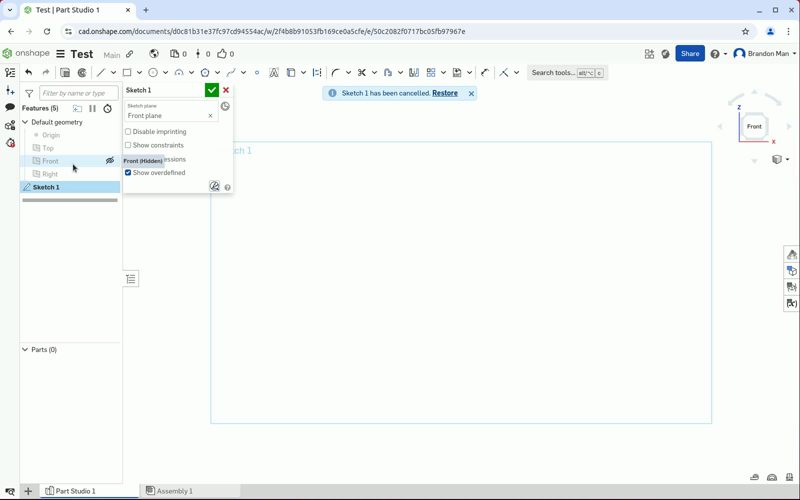
mouse_move(73, 352)
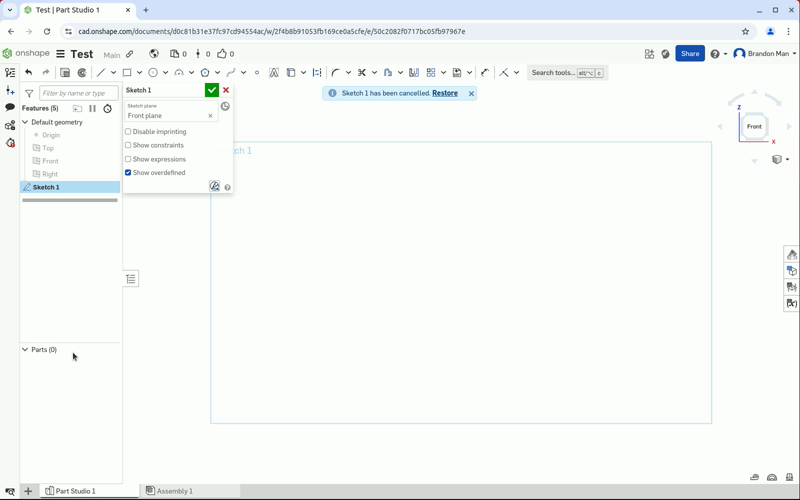
key(y)
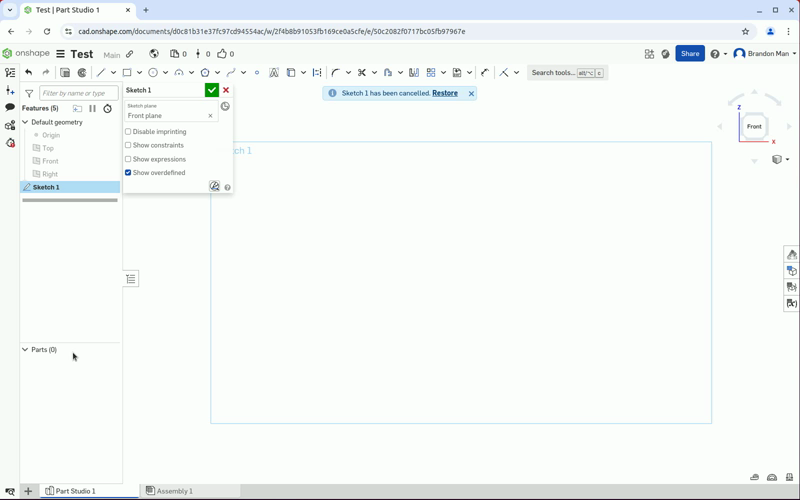
key(l)
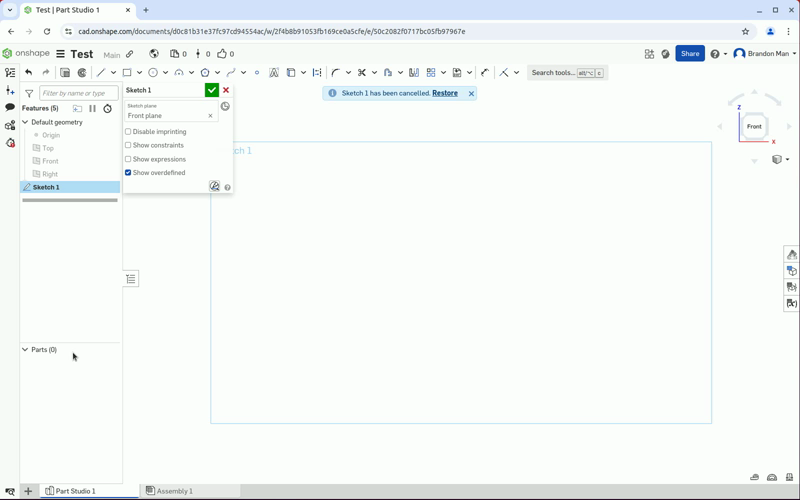
key_down(shift)
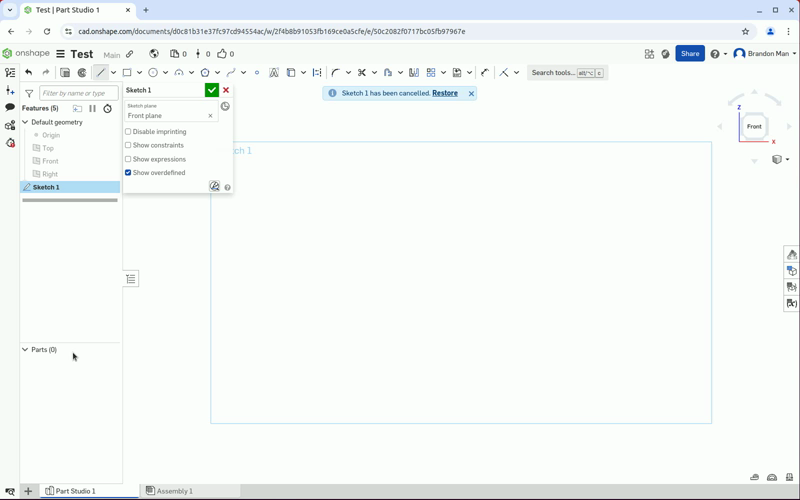
mouse_move(348, 343)
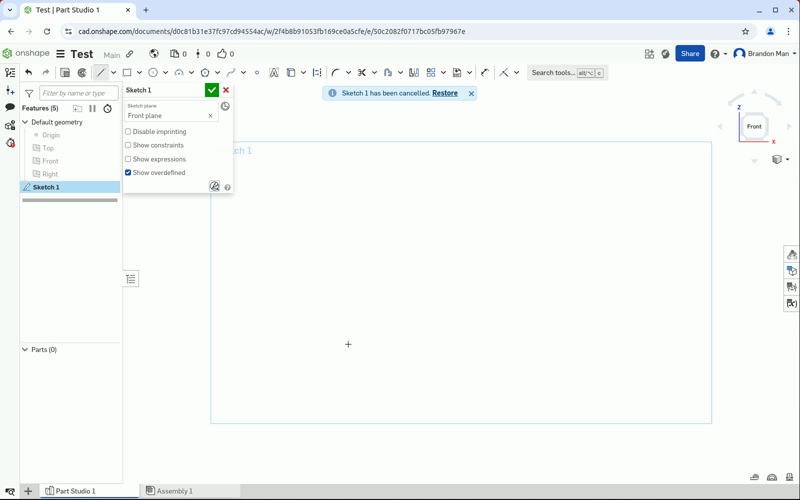
click(348, 343)
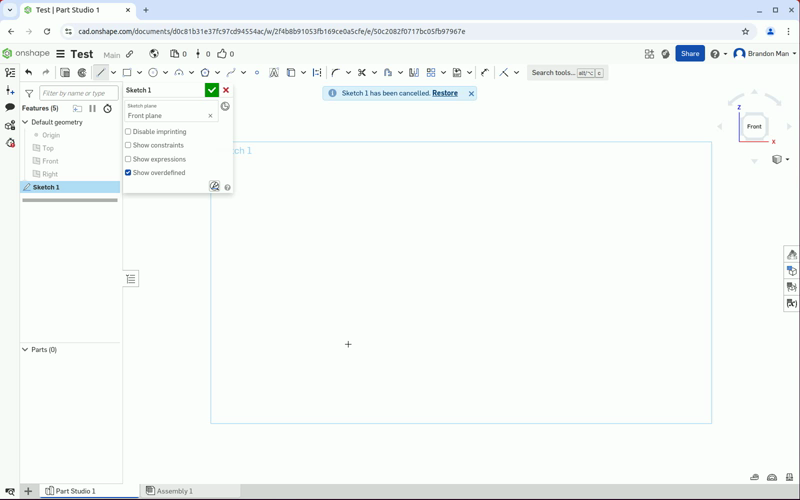
key_up(shift)
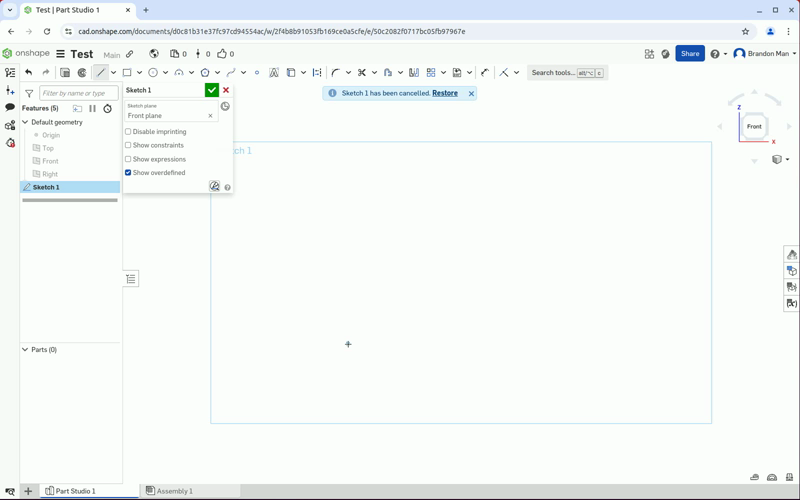
key_down(shift)
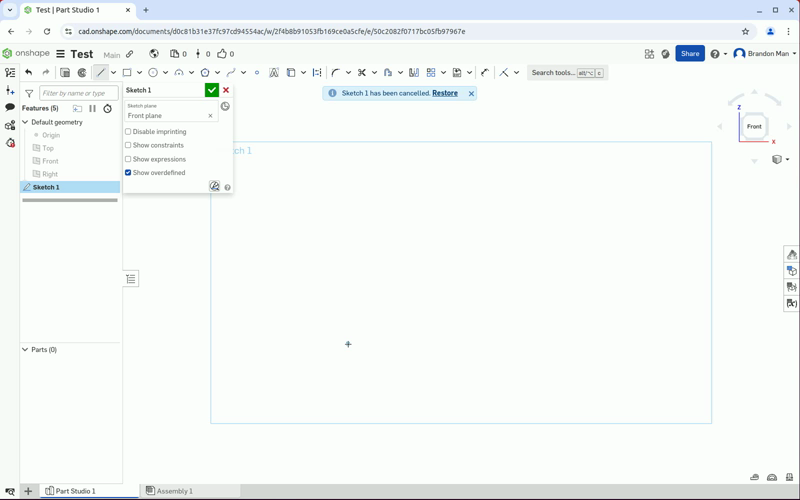
mouse_move(572, 343)
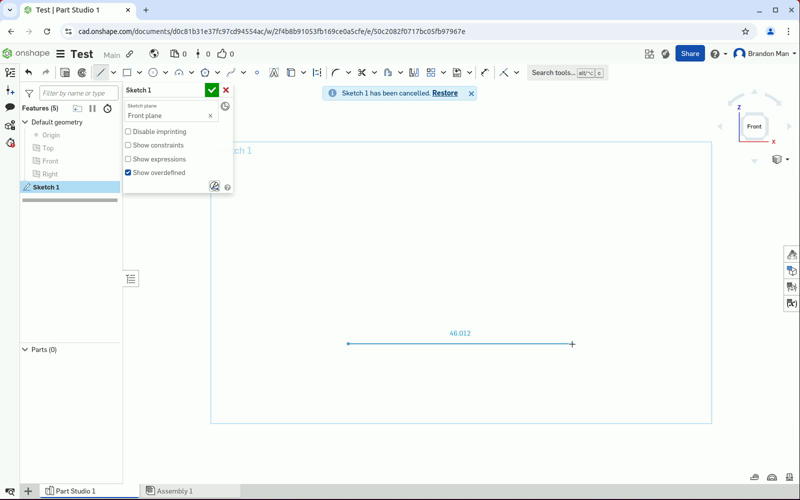
click(572, 343)
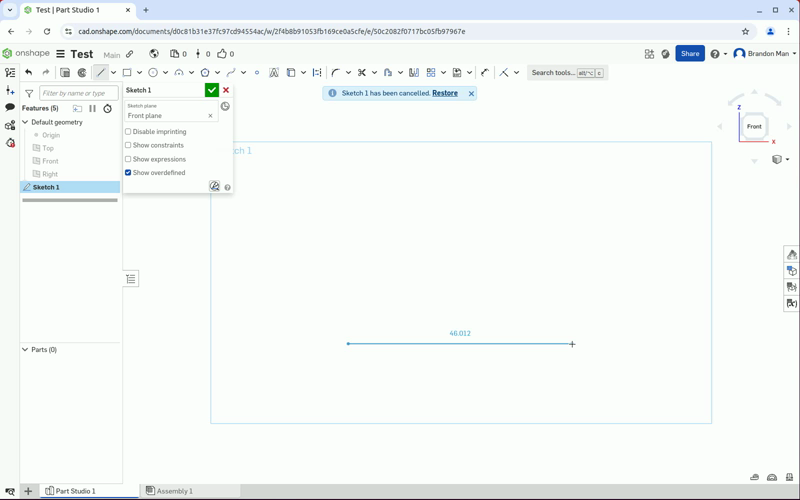
key_up(shift)
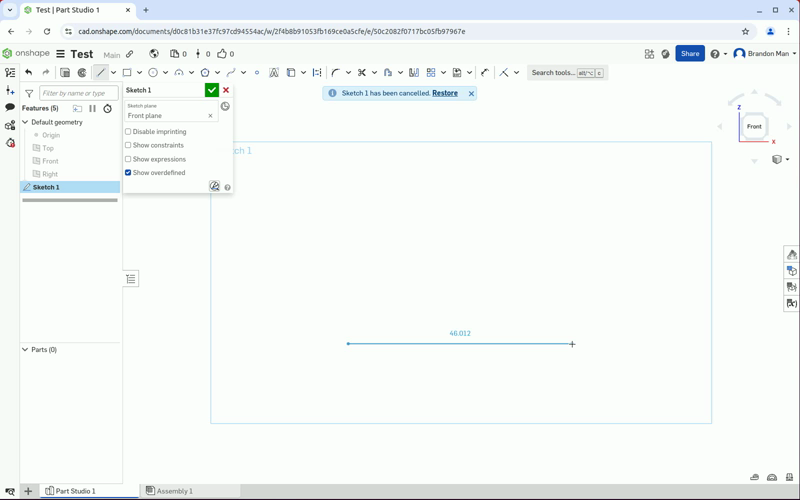
key_down(shift)
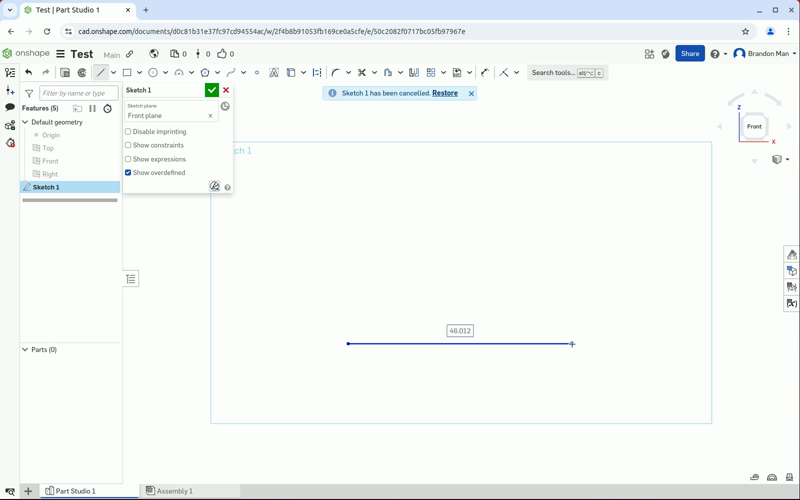
mouse_move(572, 223)
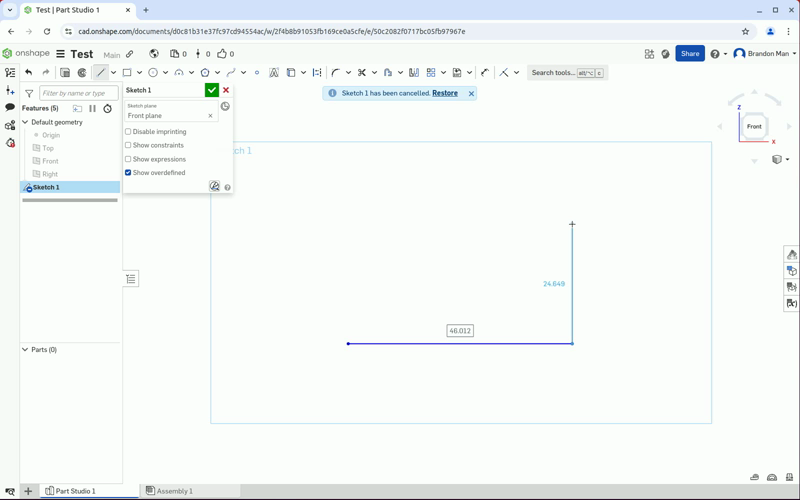
click(572, 223)
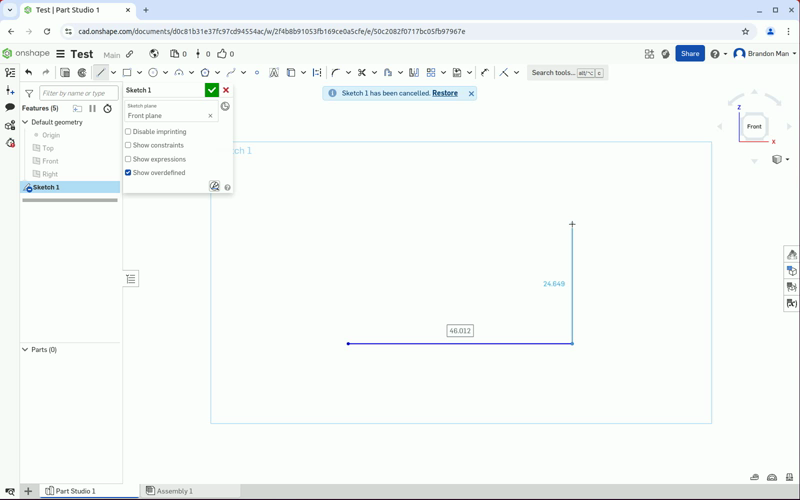
key_up(shift)
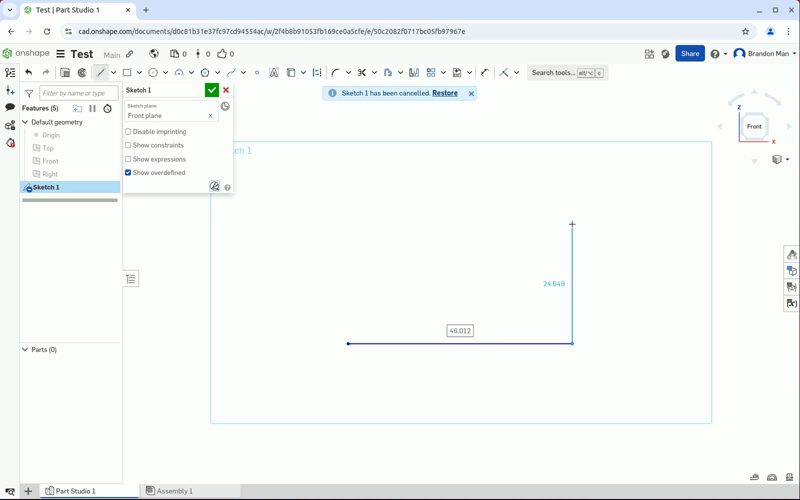
key_down(shift)
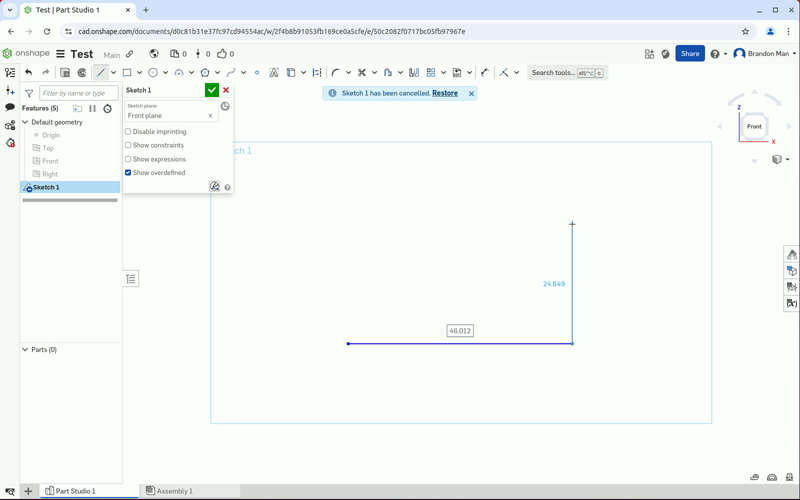
mouse_move(348, 223)
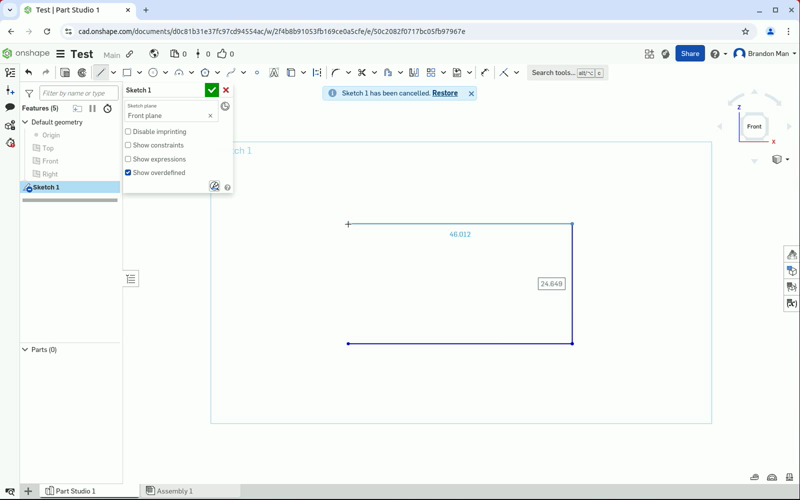
click(348, 223)
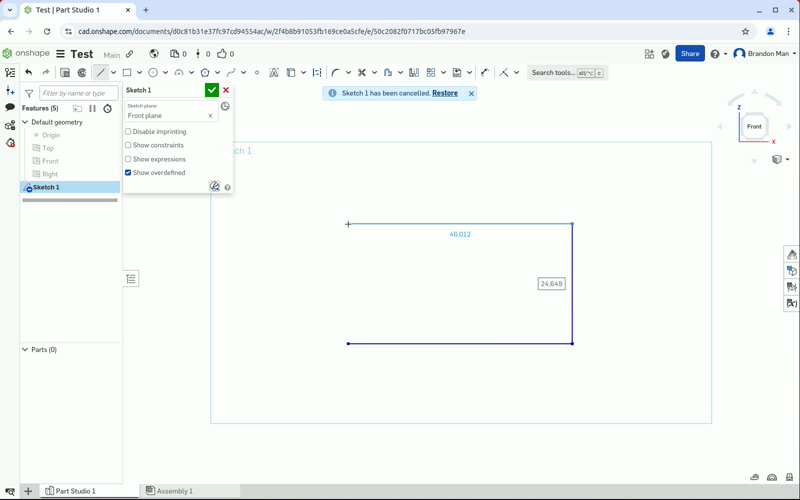
key_up(shift)
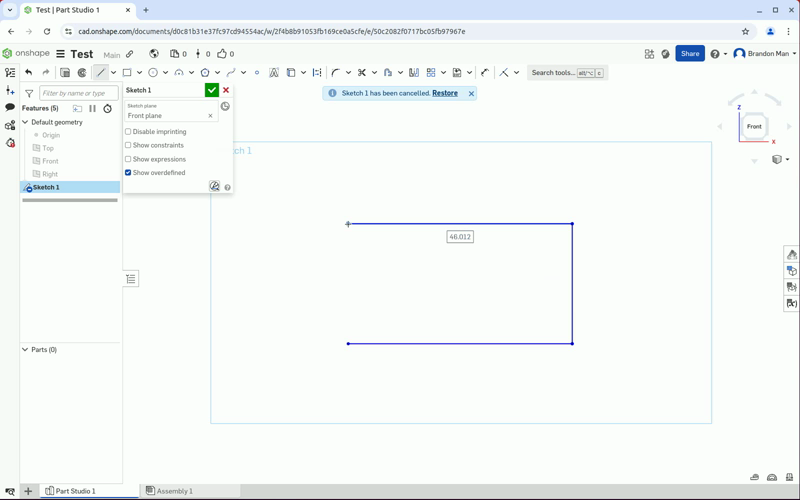
key_down(shift)
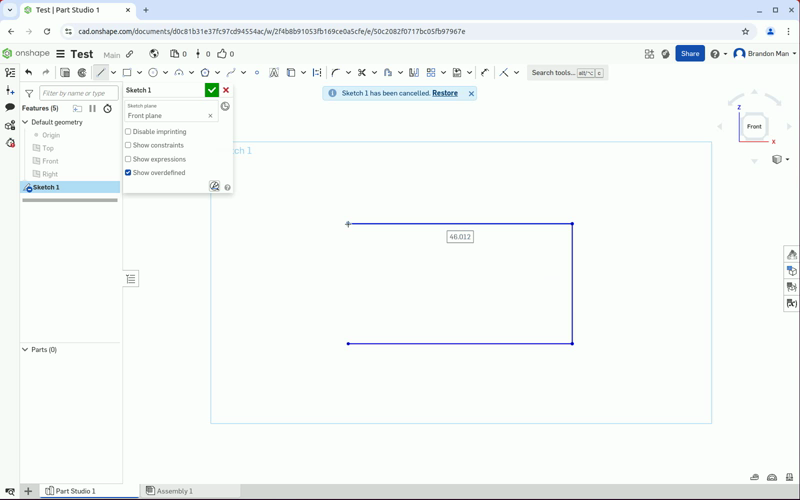
mouse_move(348, 343)
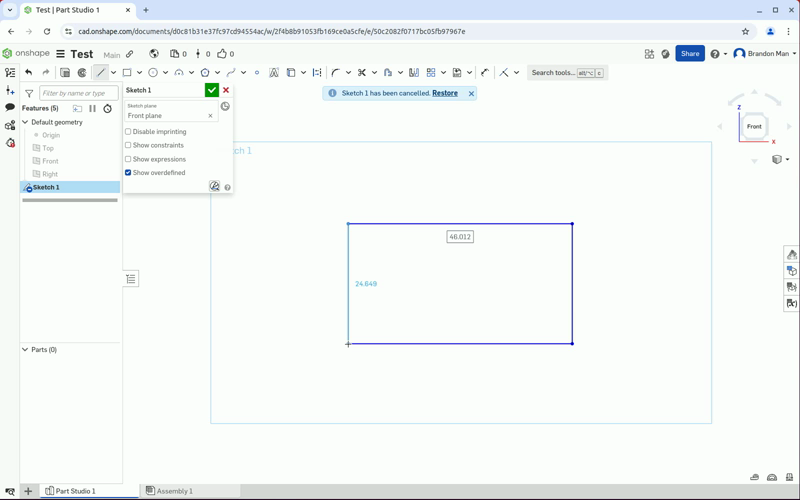
key_up(shift)
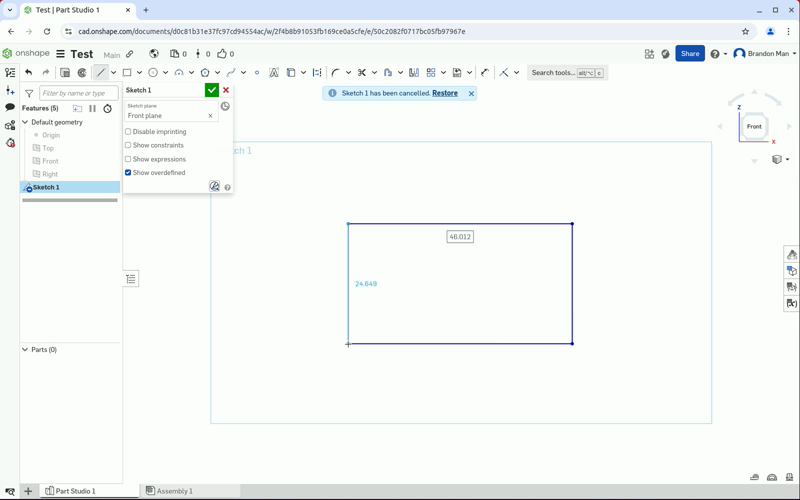
click(348, 343)
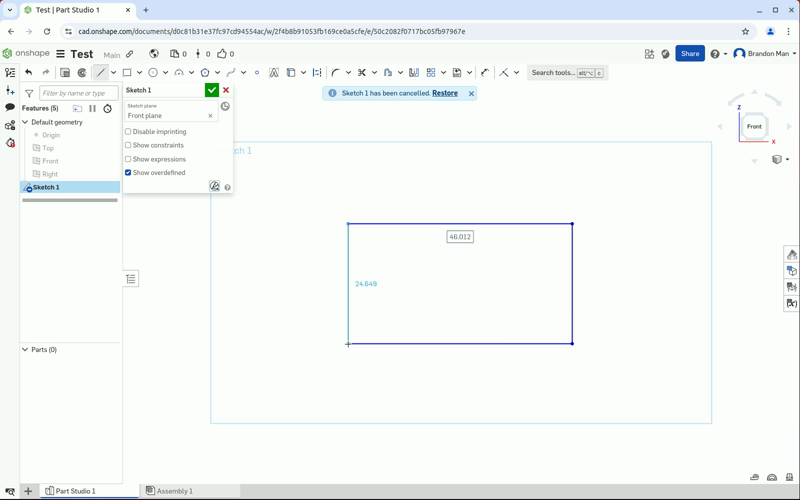
key(esc)
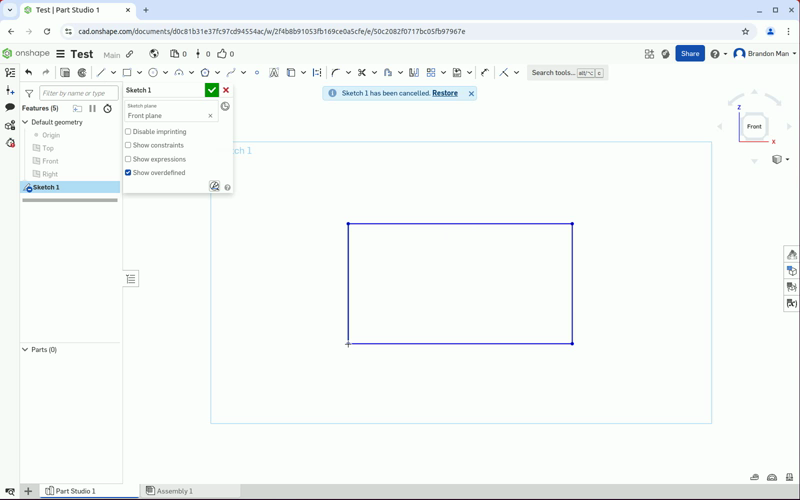
mouse_move(402, 286)
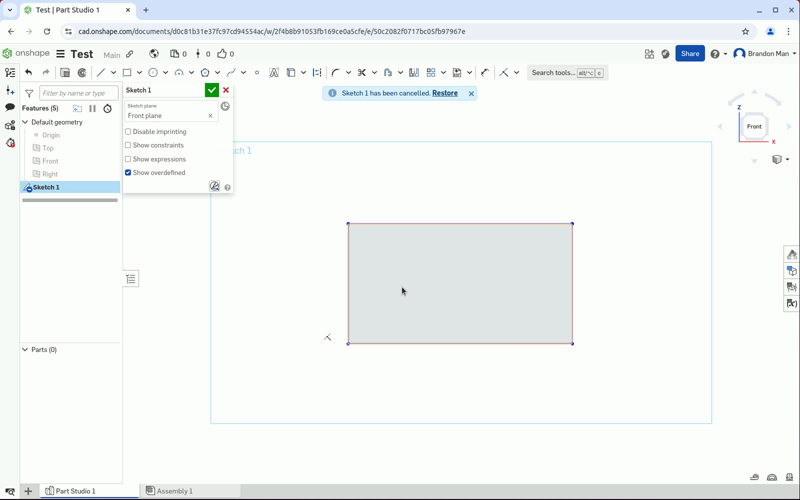
click(402, 286)
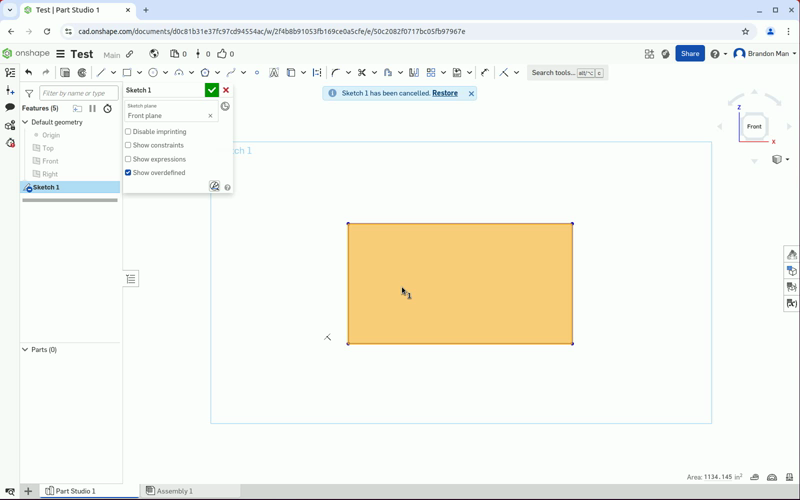
mouse_move(73, 352)
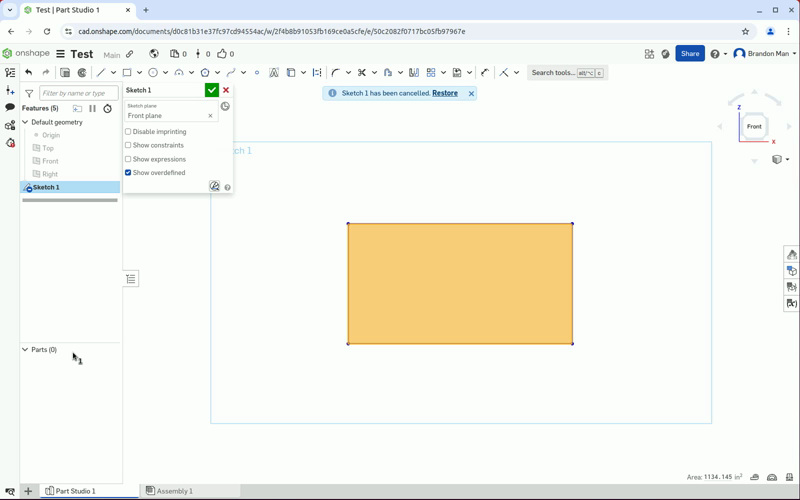
key(shift+y)
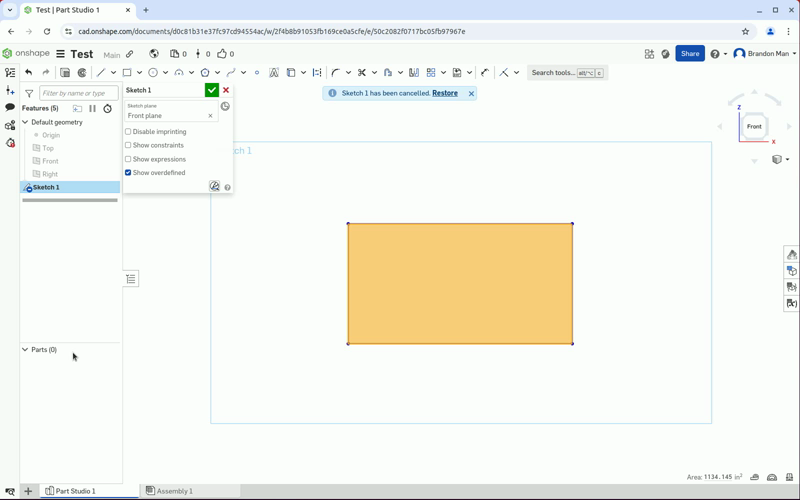
key(shift+e)
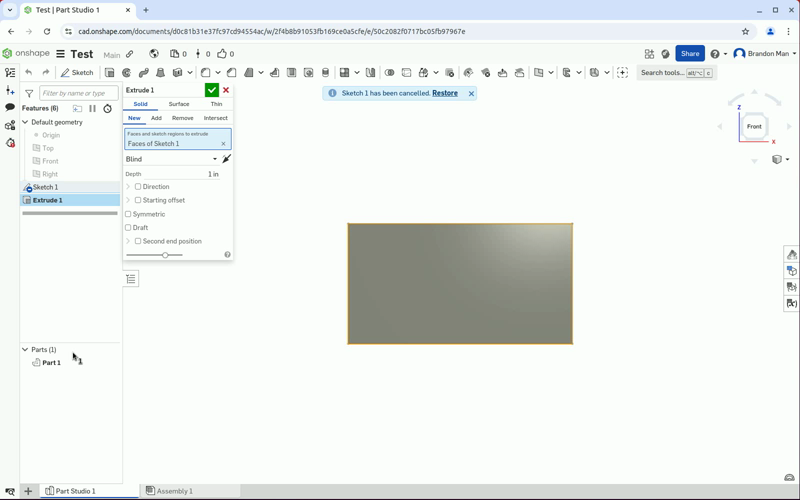
mouse_move(143, 106)
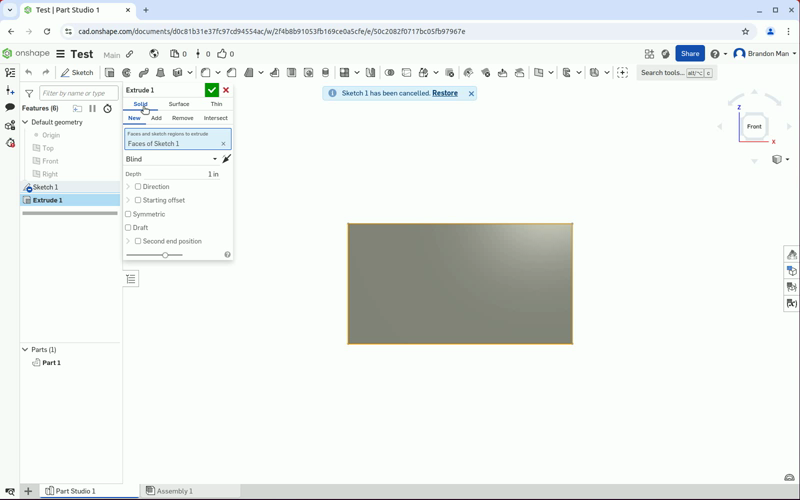
click(143, 106)
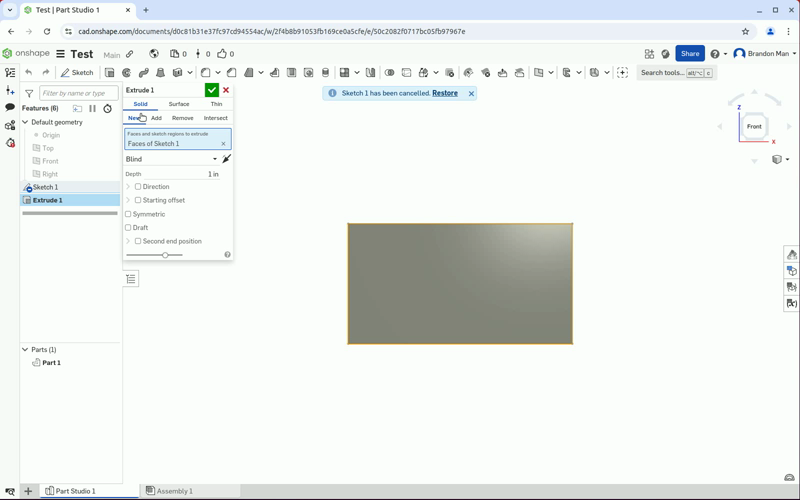
mouse_move(137, 120)
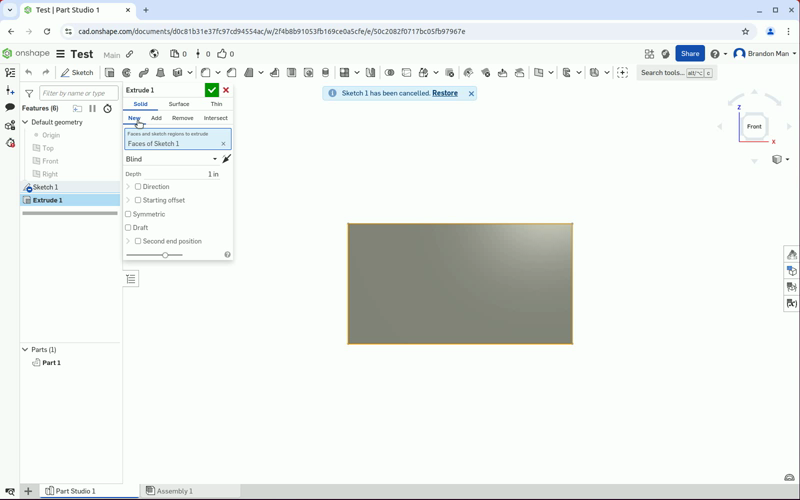
click(137, 120)
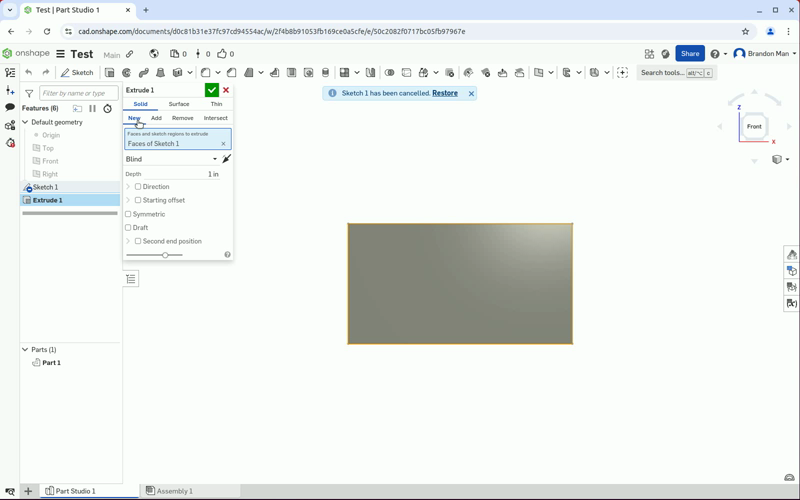
key(tab, 4)
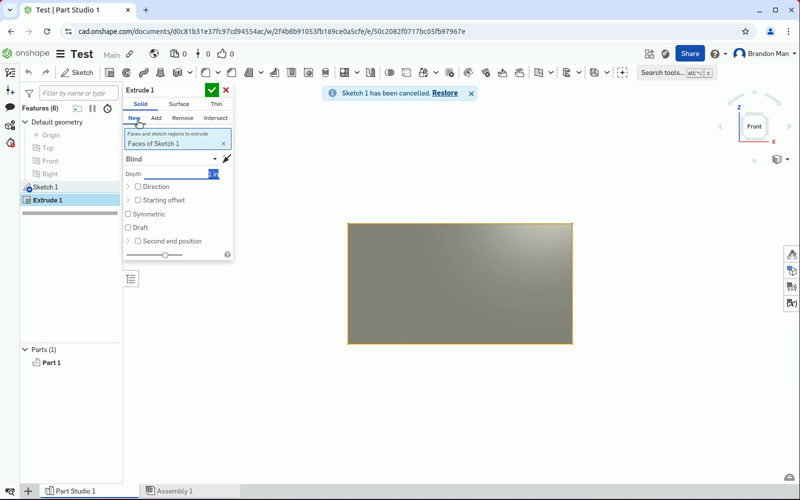
text(19.979)
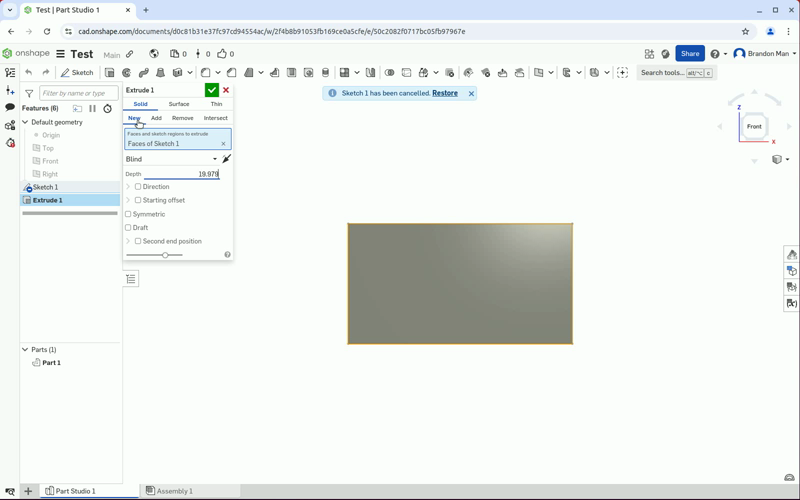
key(enter)
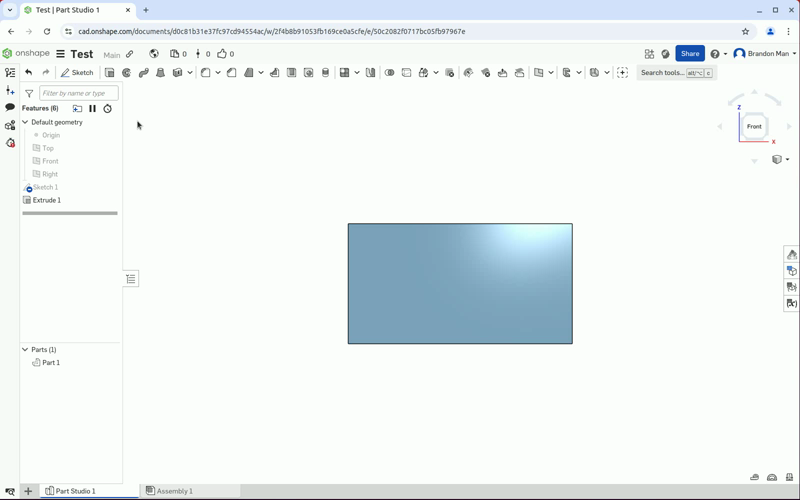
key(shift+h)
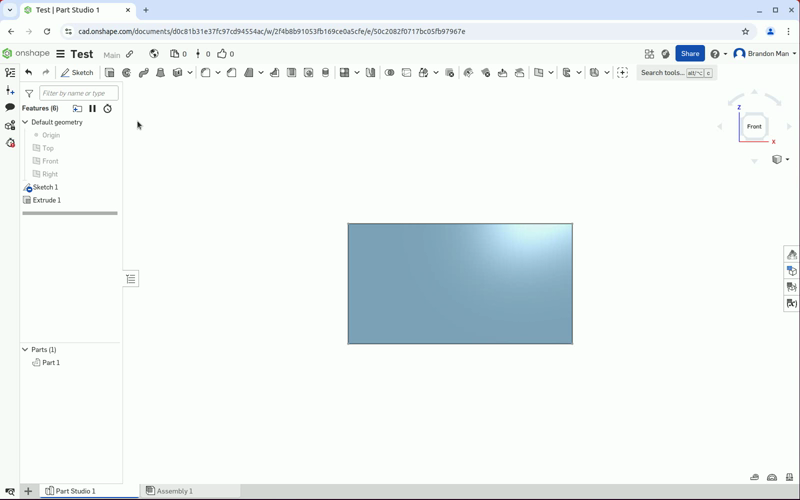
key(shift+h)
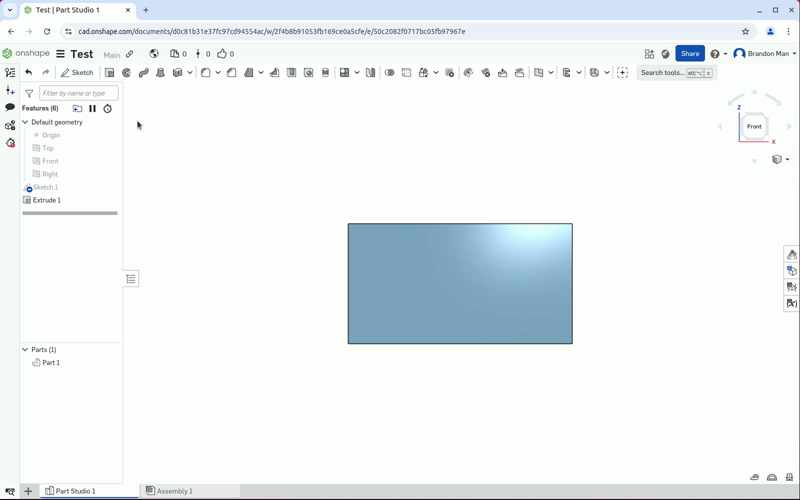
mouse_move(73, 189)
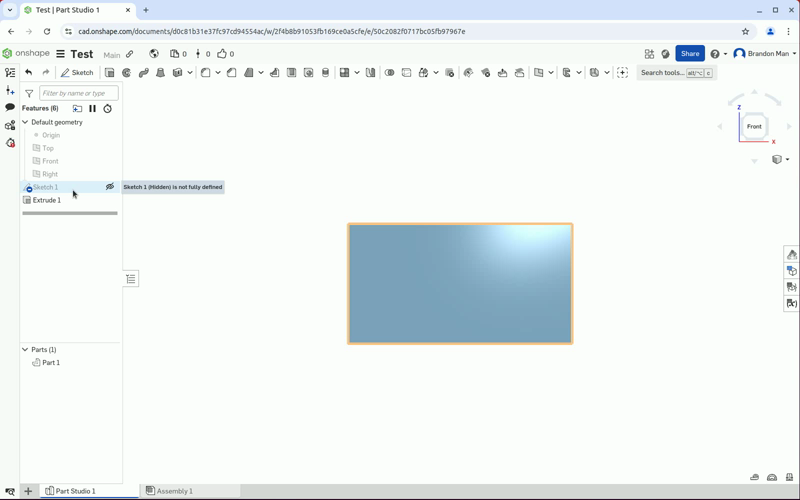
click(73, 189)
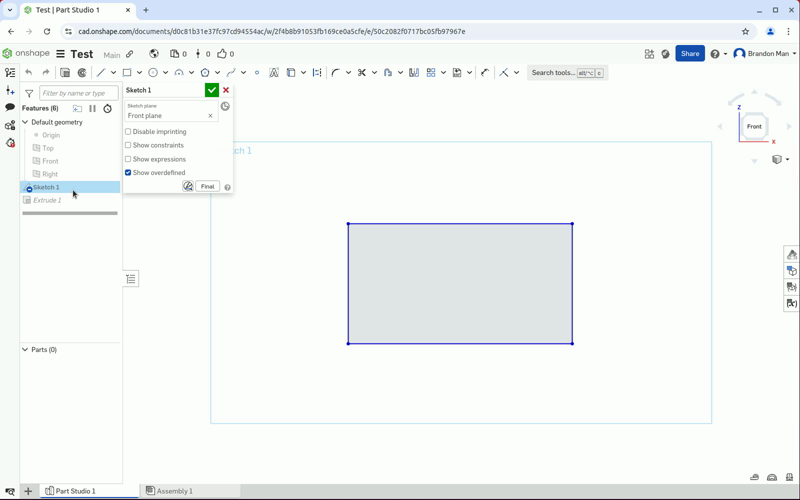
mouse_move(229, 92)
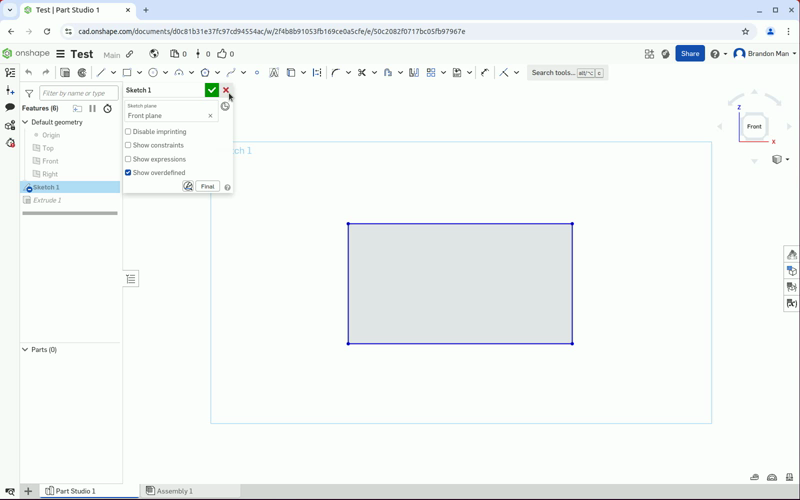
click(229, 92)
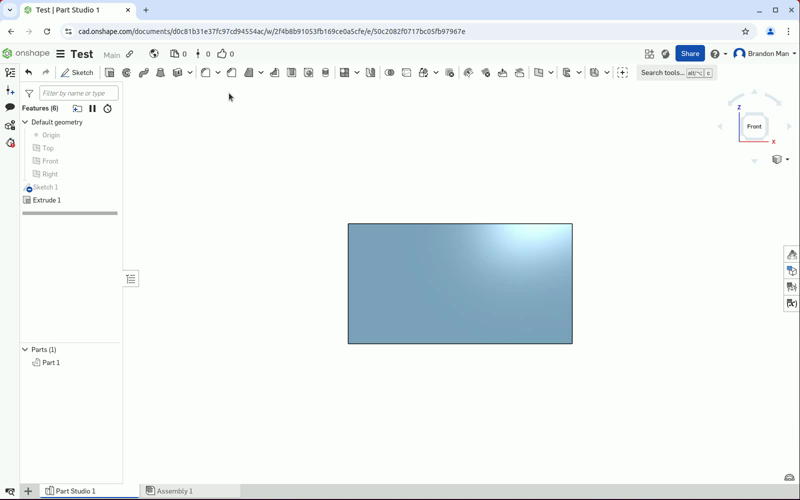
mouse_move(541, 75)
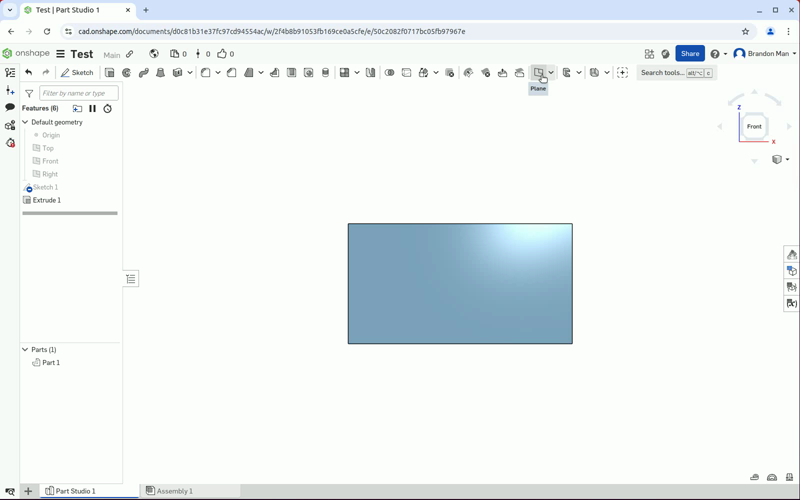
click(541, 75)
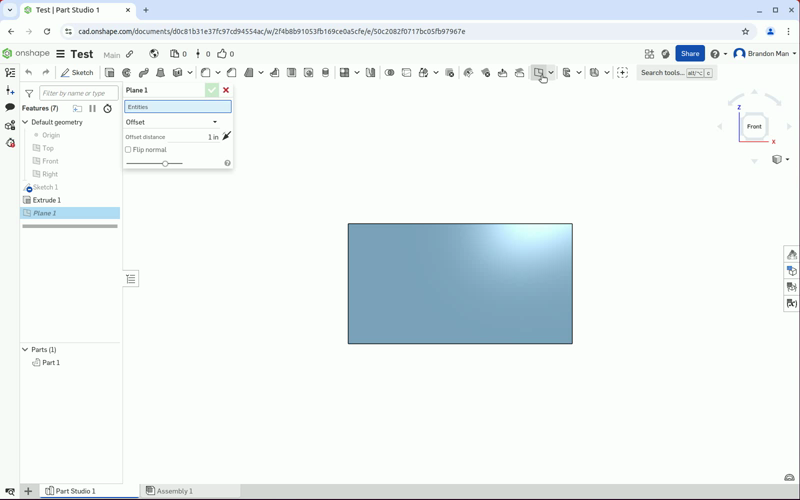
mouse_move(73, 163)
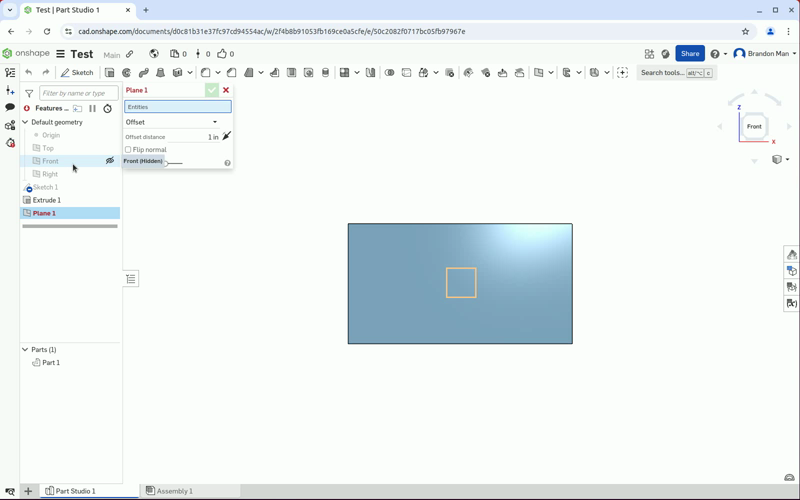
click(73, 163)
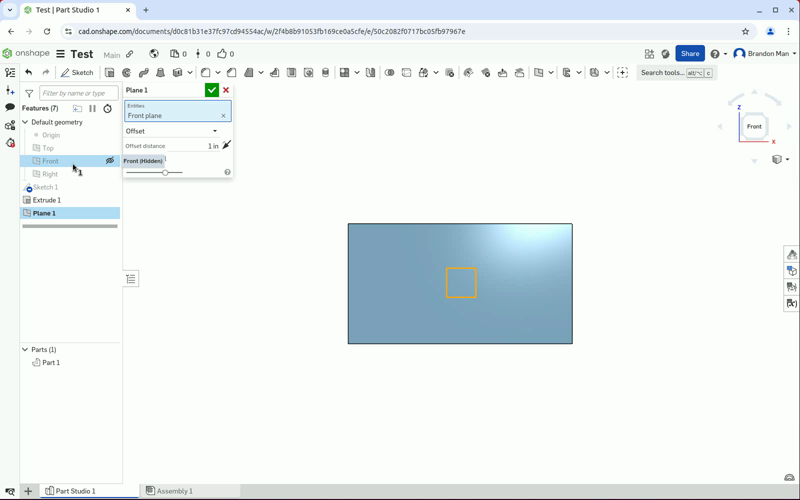
key(tab, 2)
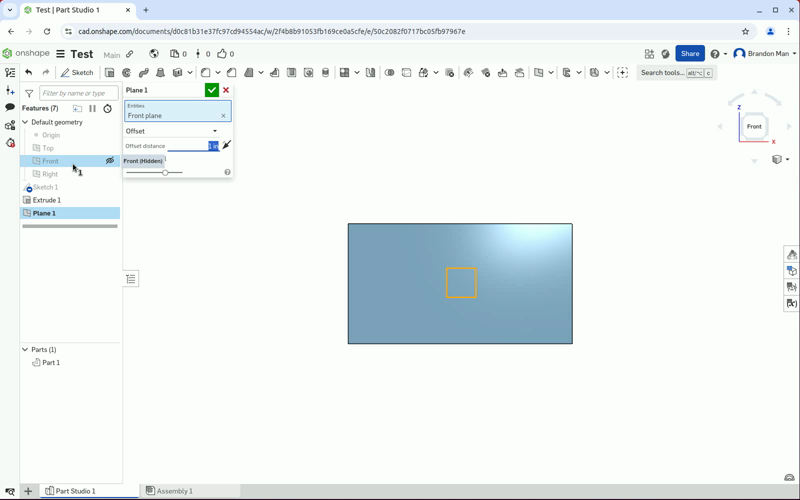
text(19.966)
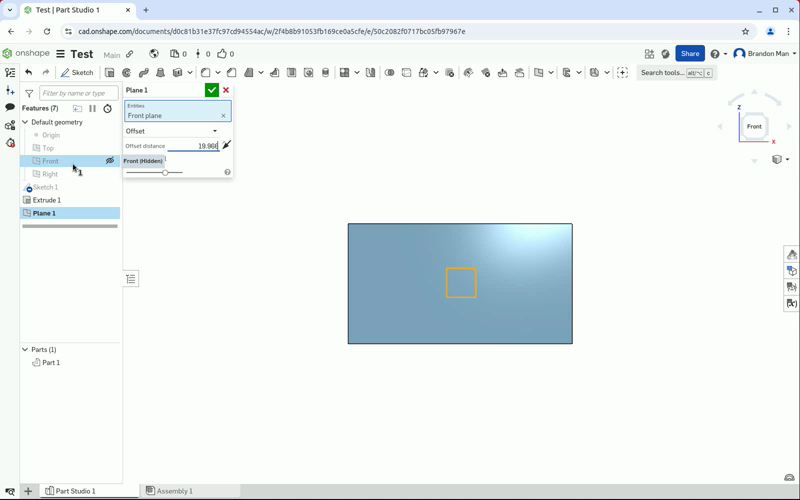
key(enter, 2)
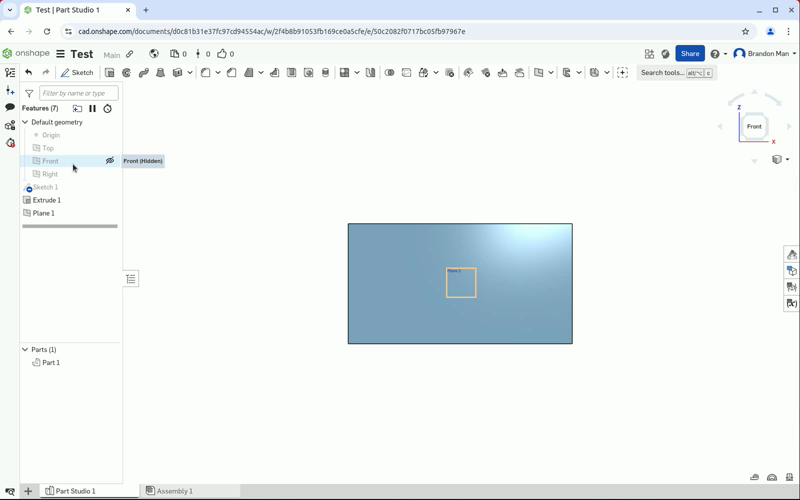
key(shift+s)
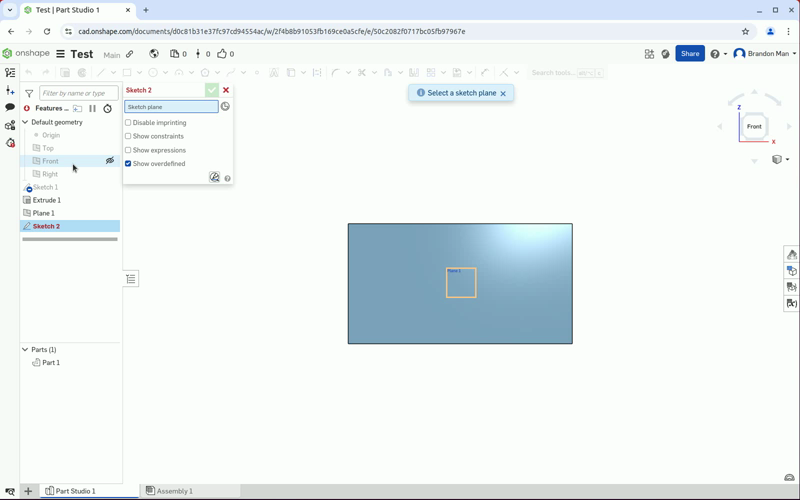
mouse_move(73, 215)
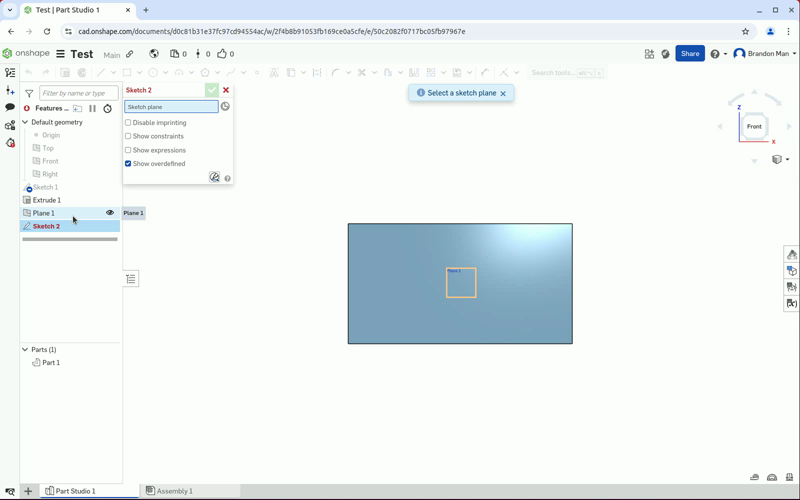
click(73, 215)
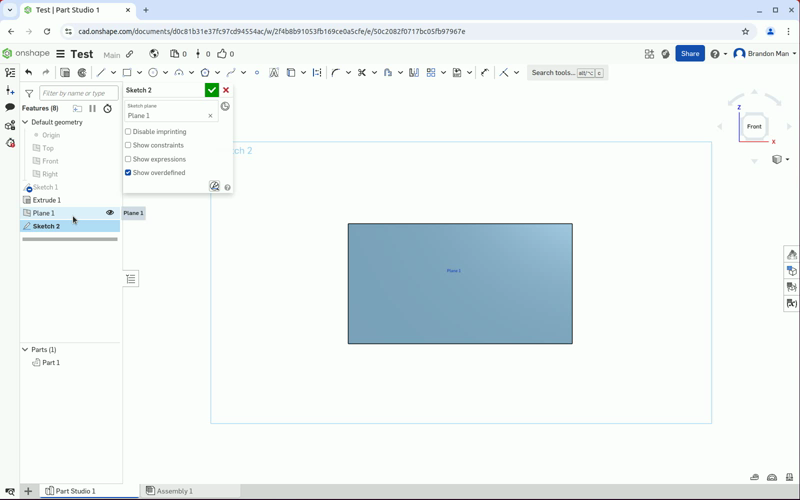
mouse_move(73, 352)
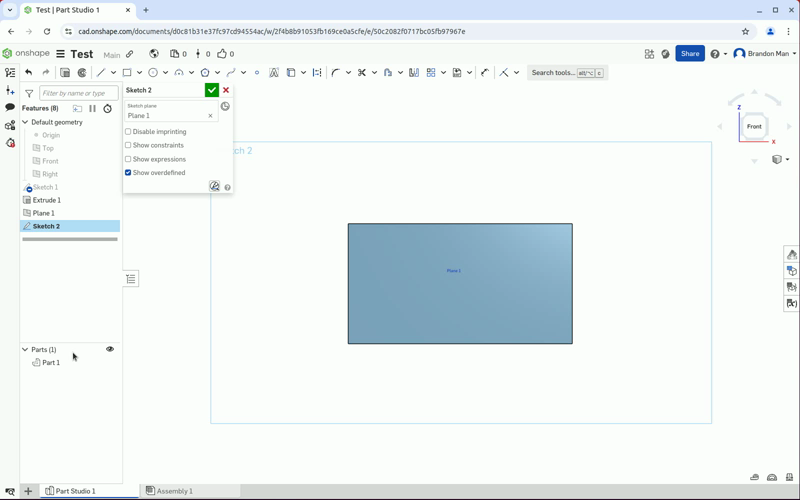
key(y)
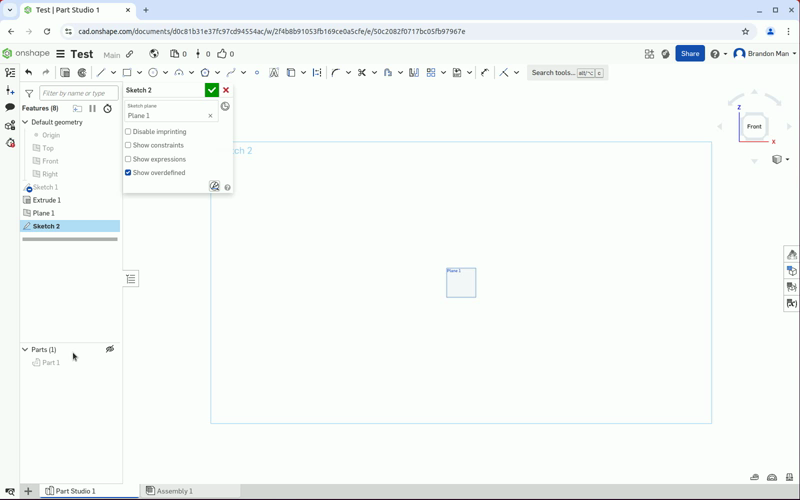
key(l)
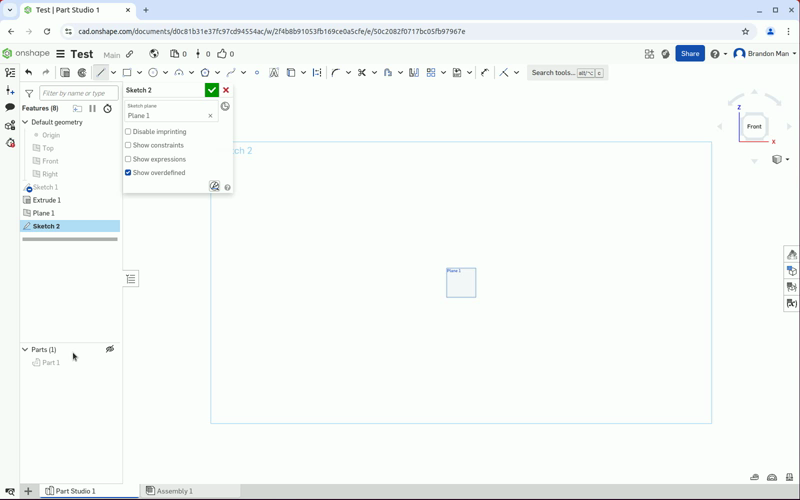
key_down(shift)
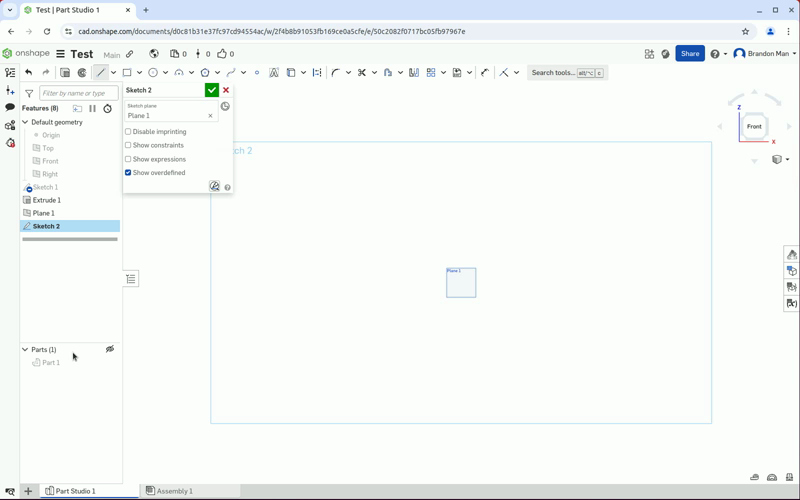
mouse_move(348, 343)
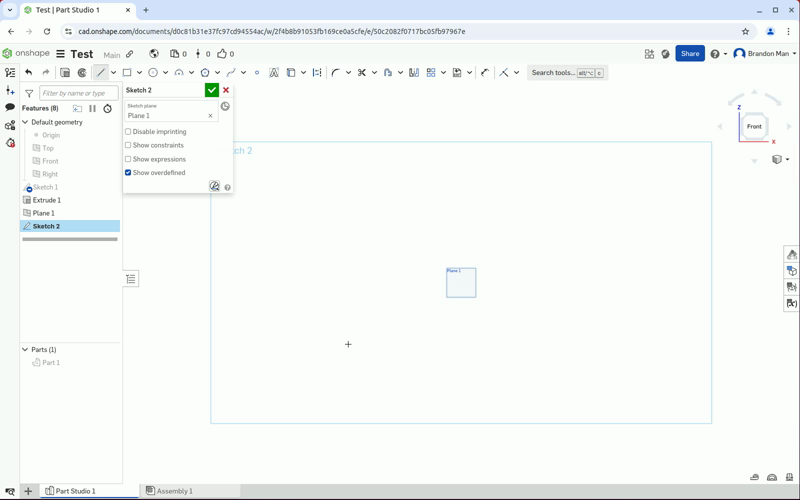
click(348, 343)
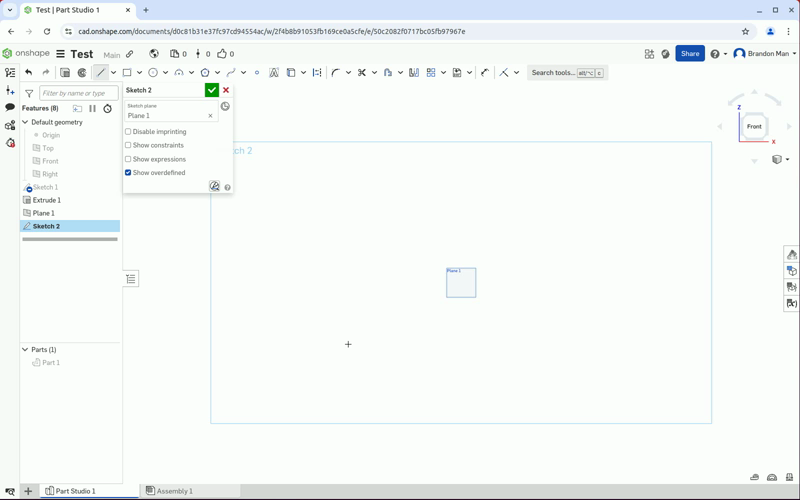
key_up(shift)
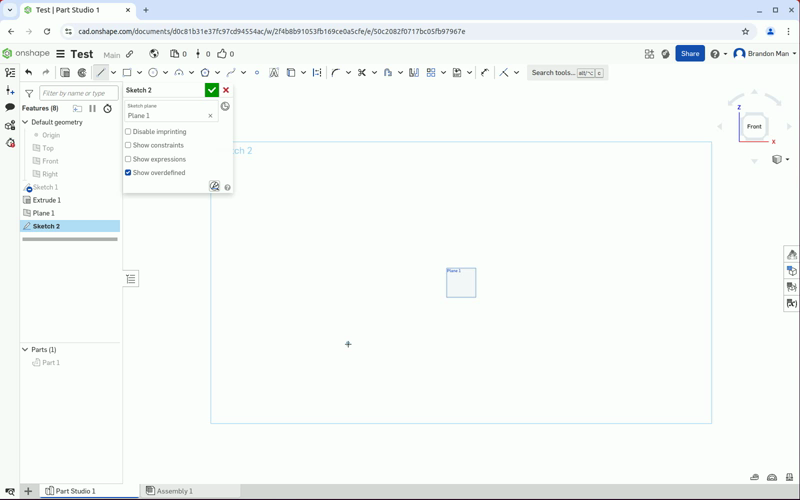
key_down(shift)
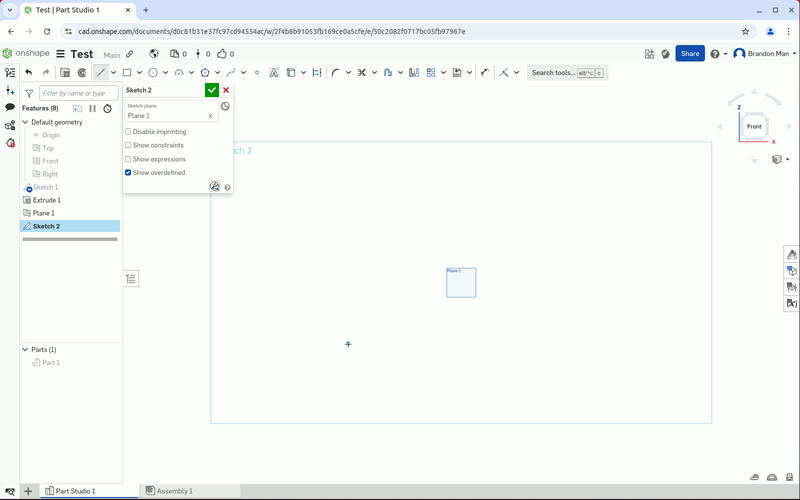
mouse_move(457, 343)
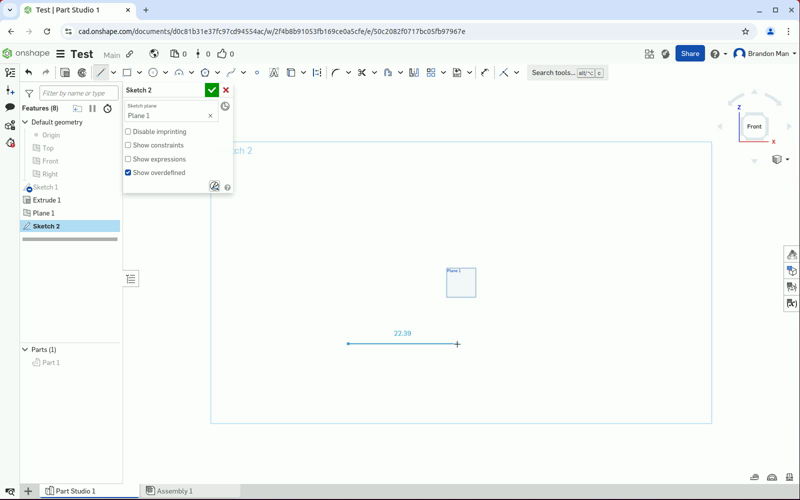
click(457, 343)
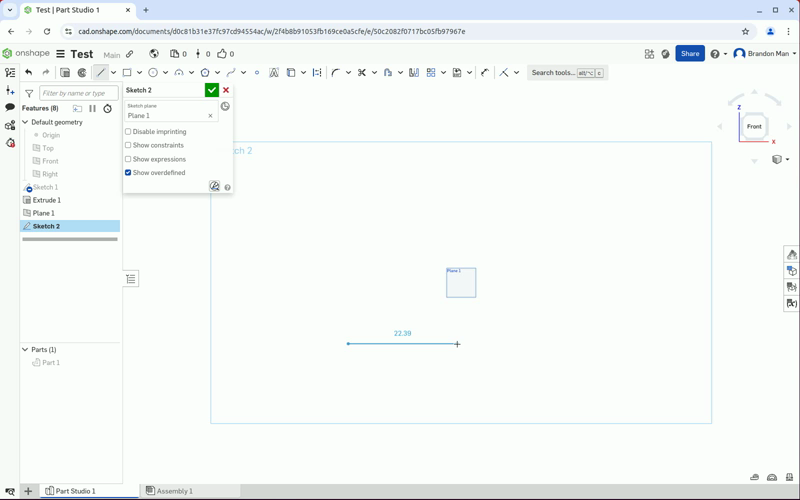
key_up(shift)
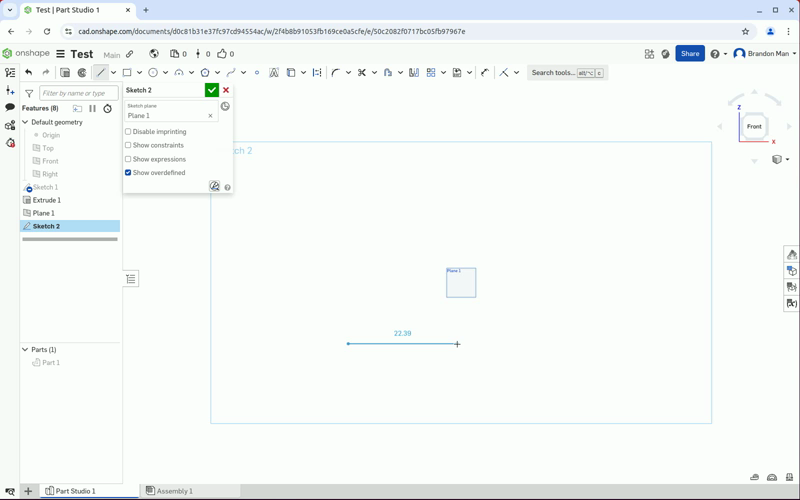
key_down(shift)
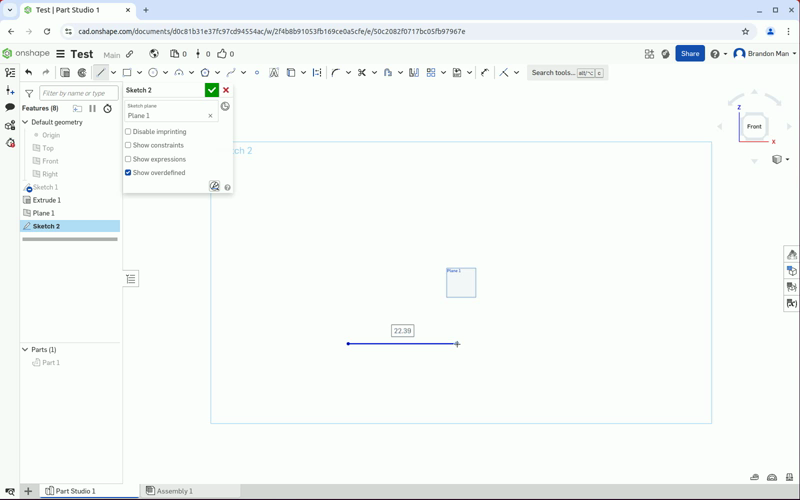
mouse_move(487, 343)
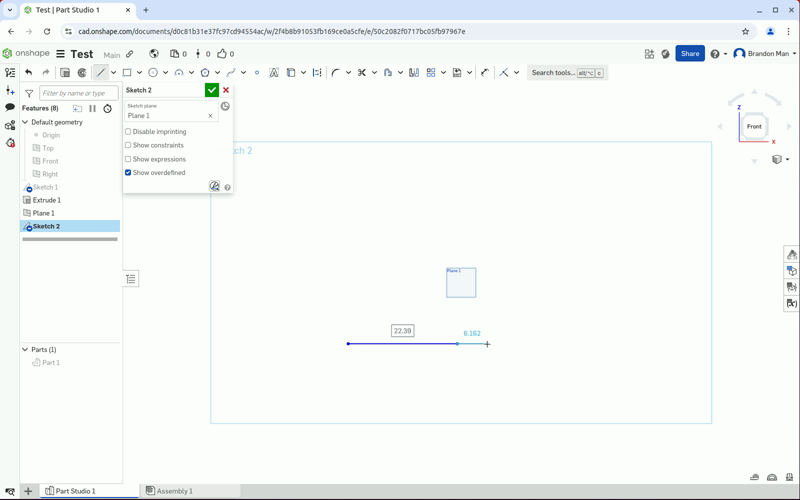
mouse_move(457, 319)
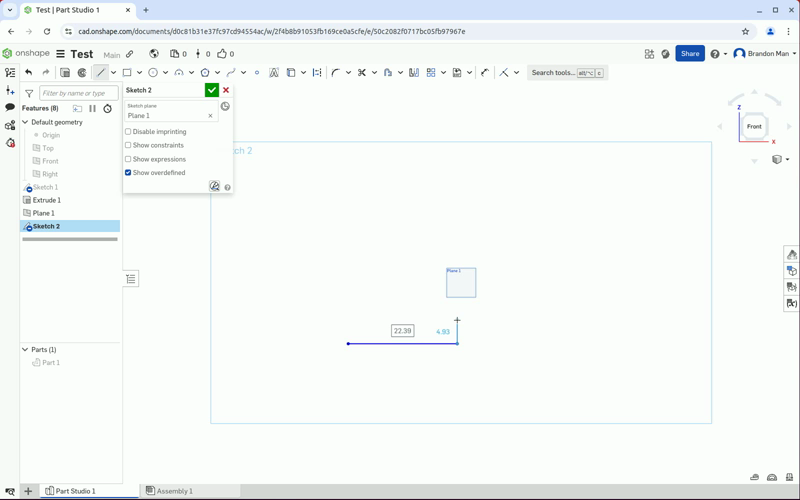
click(457, 319)
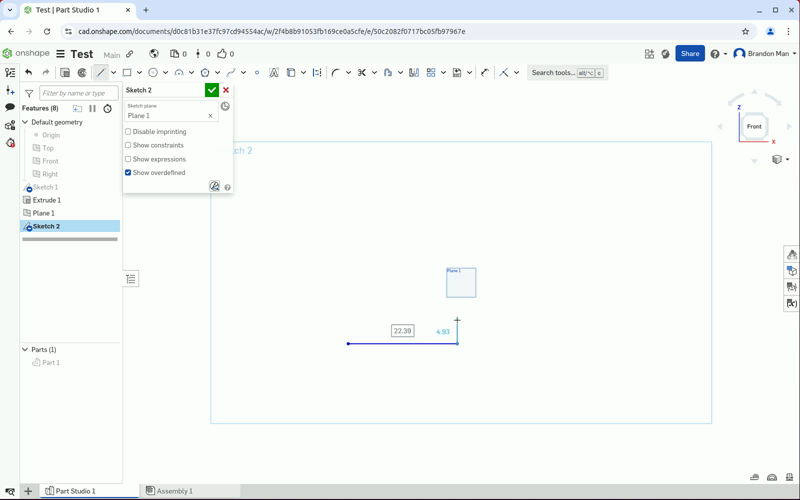
key_up(shift)
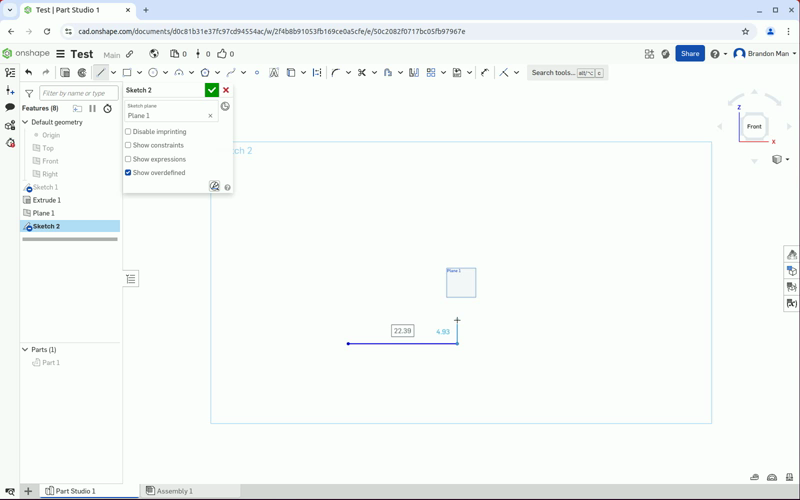
key_down(shift)
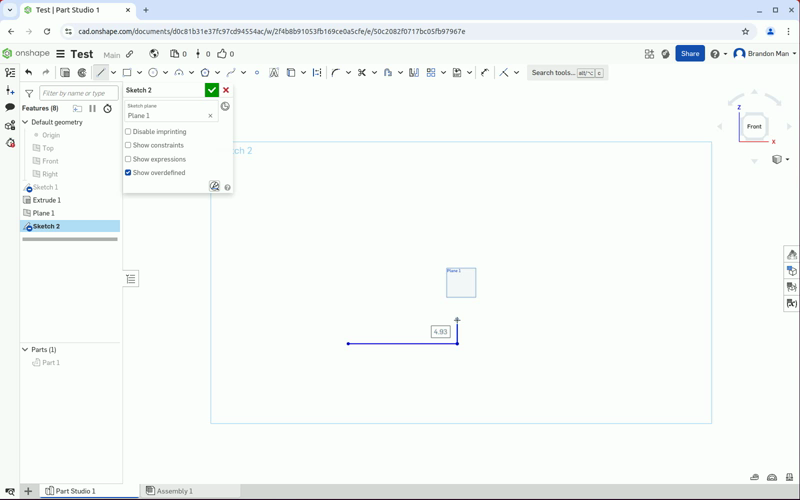
mouse_move(348, 319)
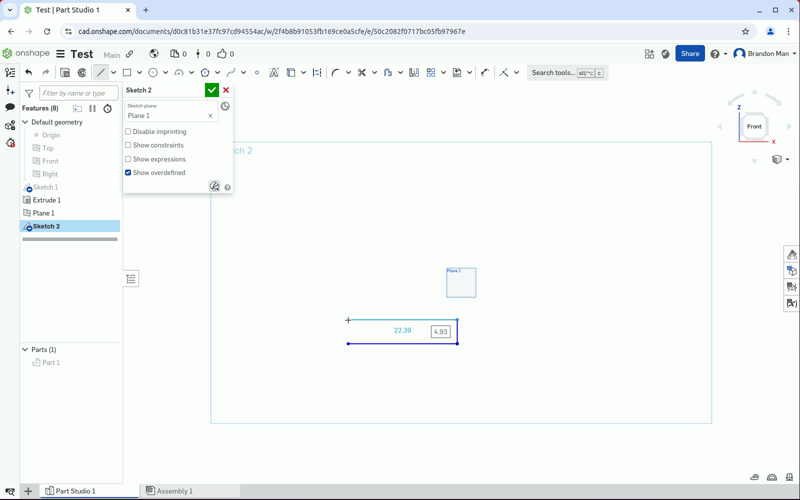
click(348, 319)
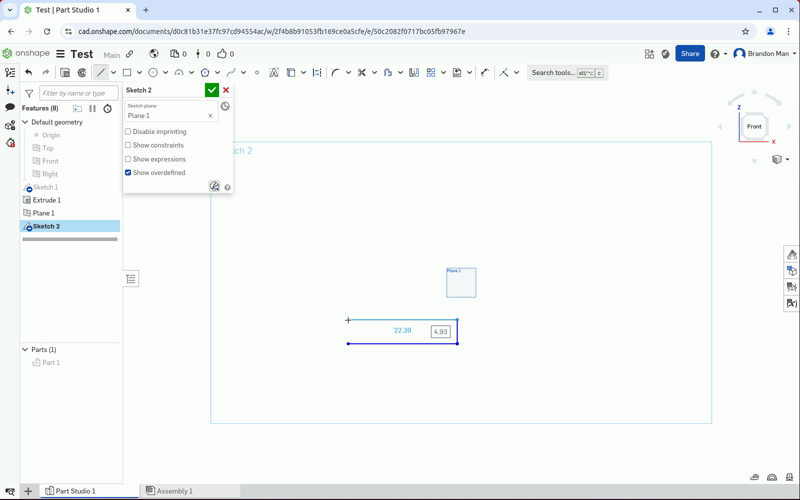
key_up(shift)
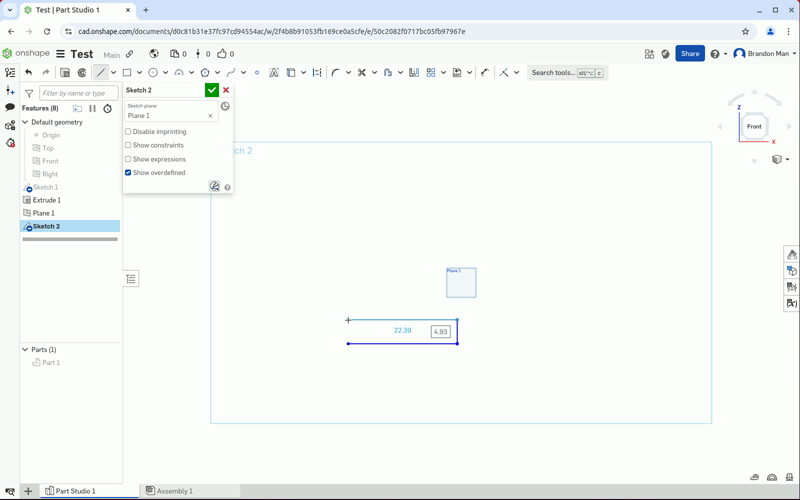
mouse_move(378, 319)
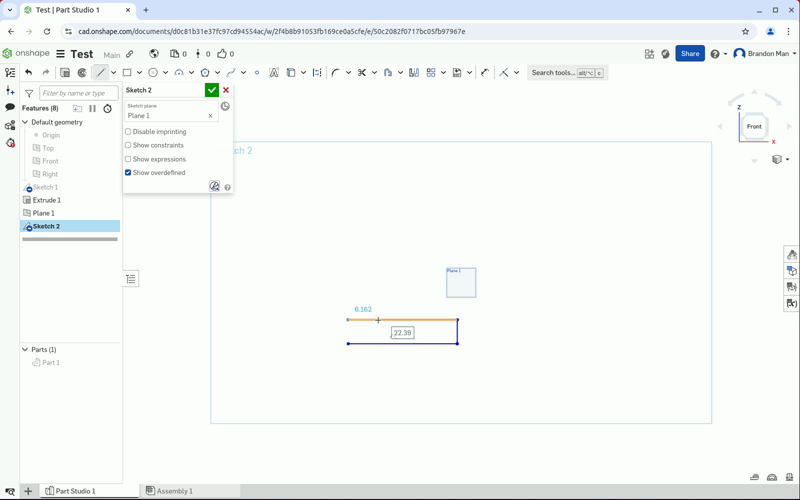
key_down(shift)
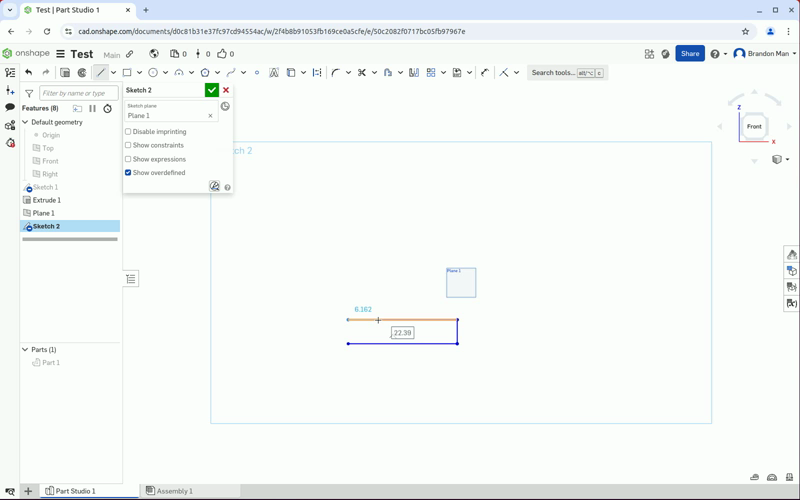
mouse_move(348, 343)
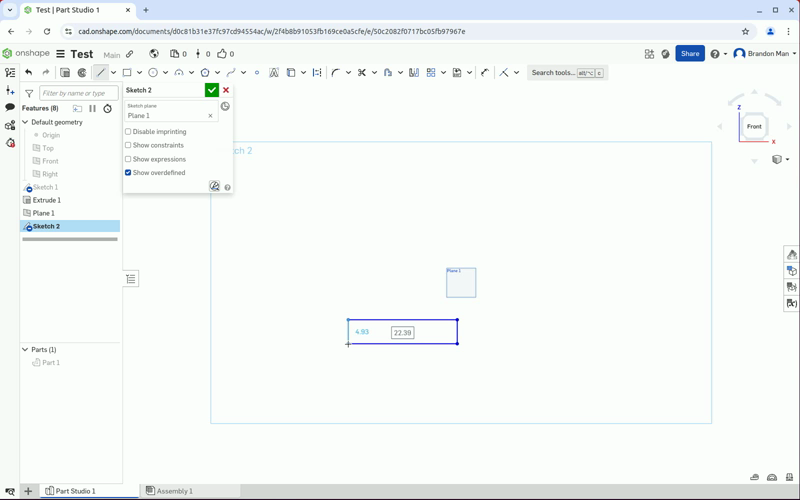
key_up(shift)
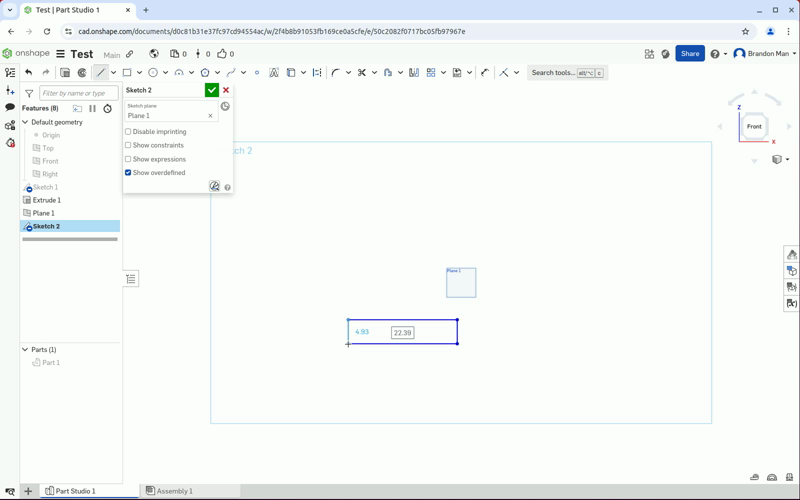
click(348, 343)
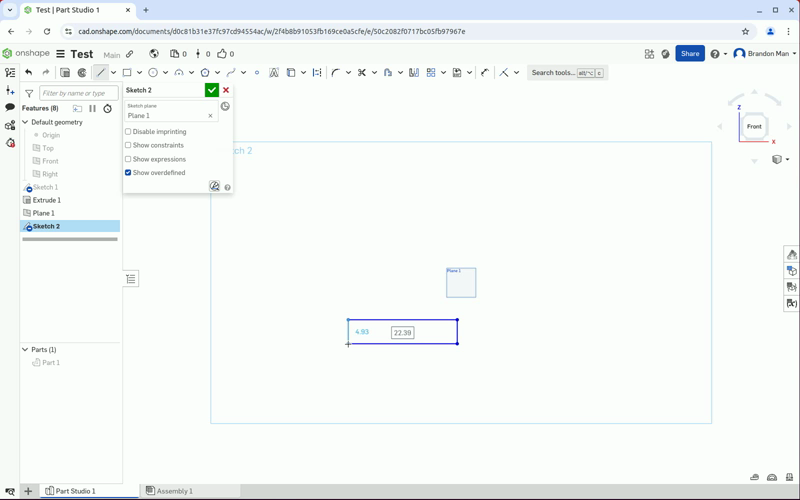
key(esc)
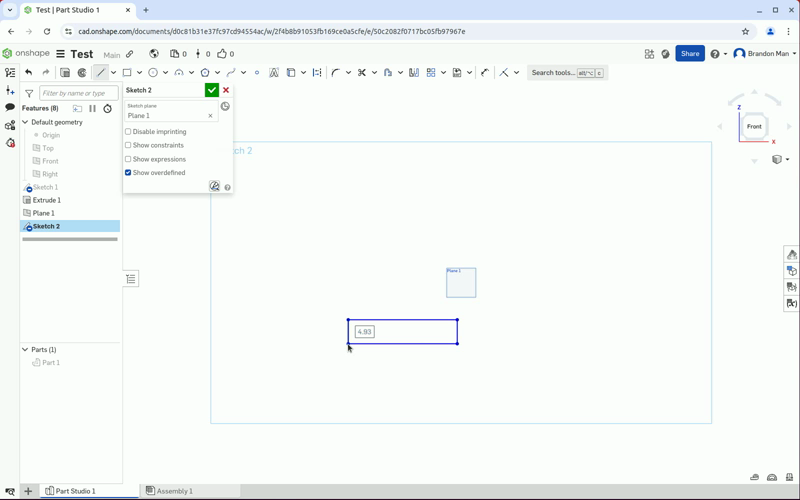
mouse_move(432, 329)
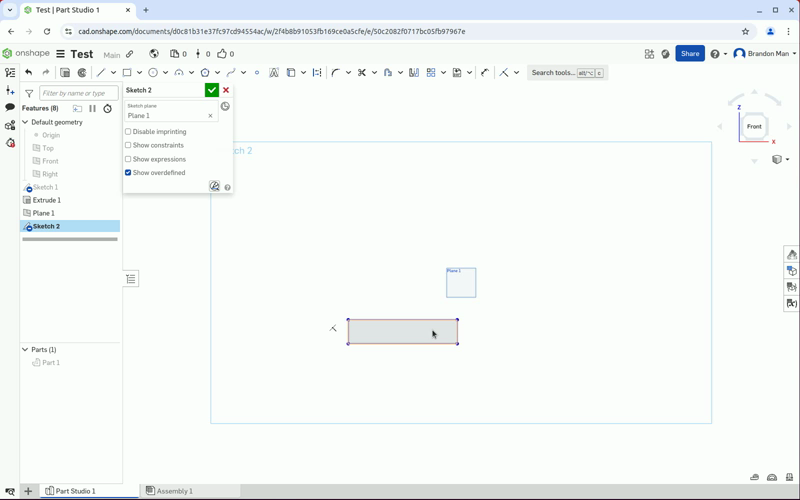
click(432, 329)
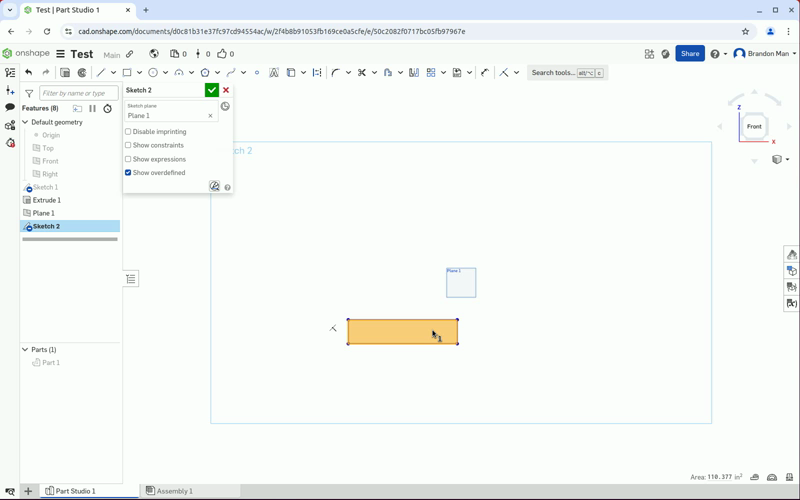
mouse_move(73, 352)
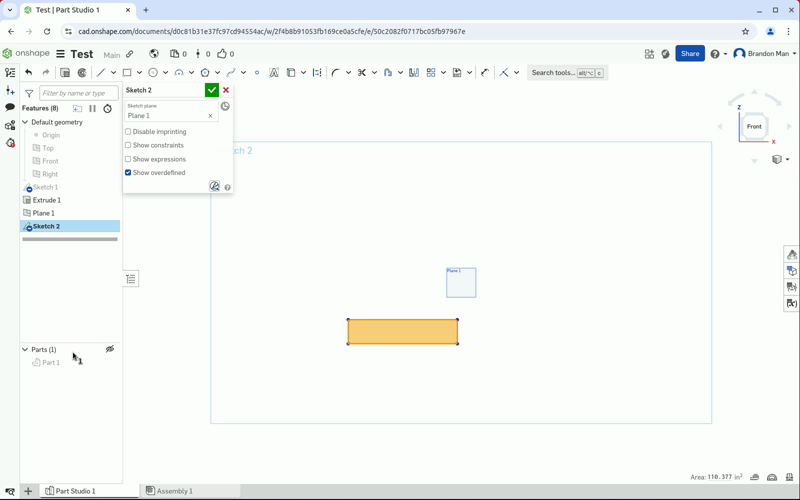
key(shift+y)
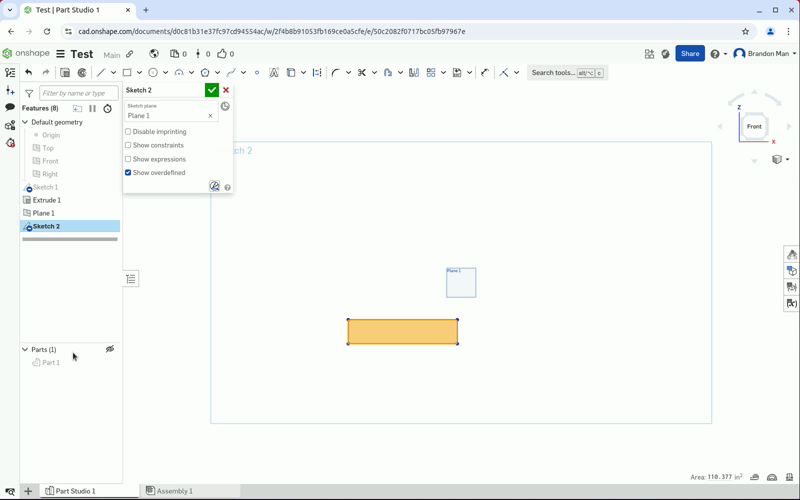
key(shift+e)
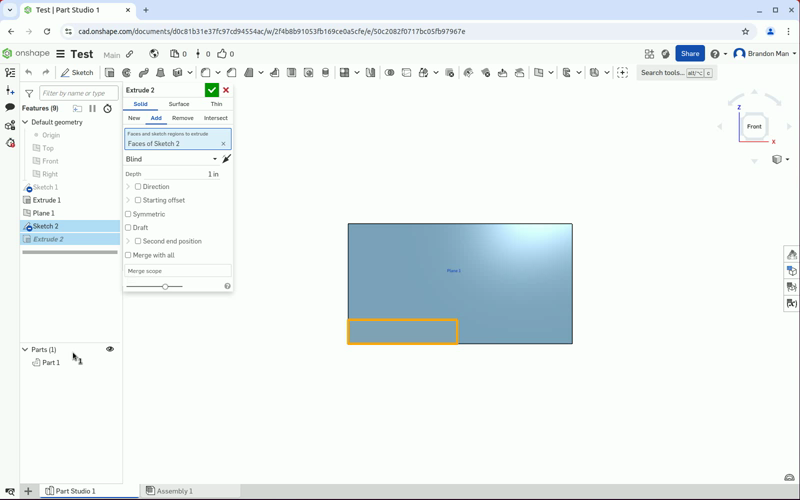
mouse_move(143, 106)
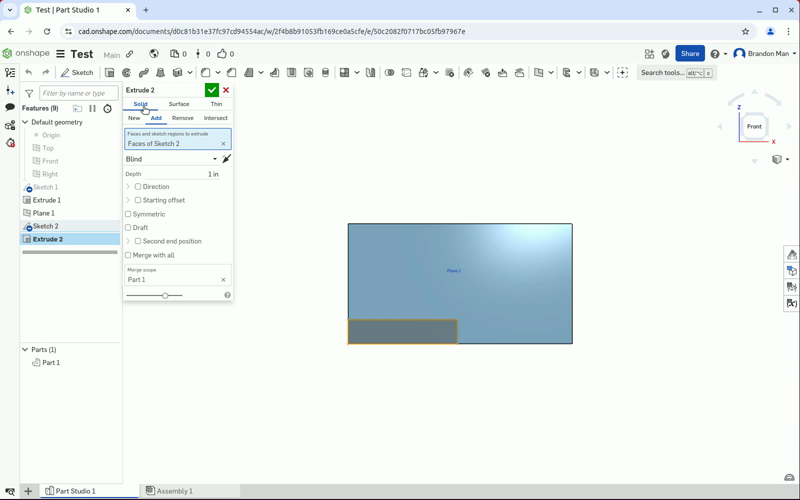
click(143, 106)
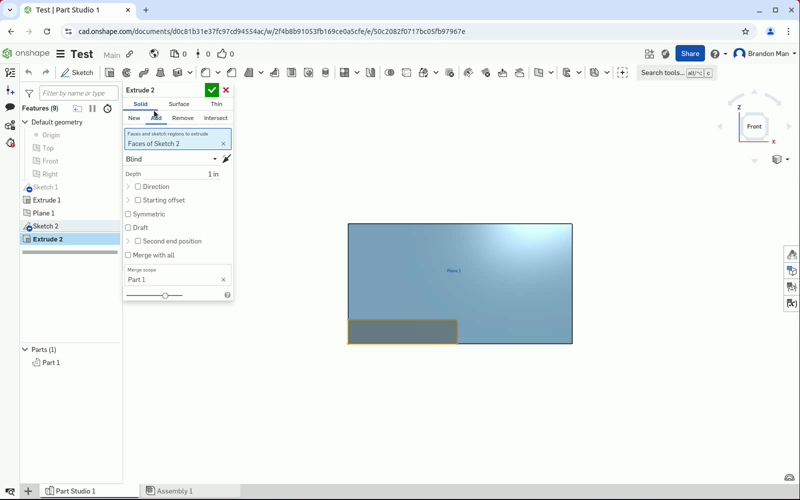
mouse_move(186, 120)
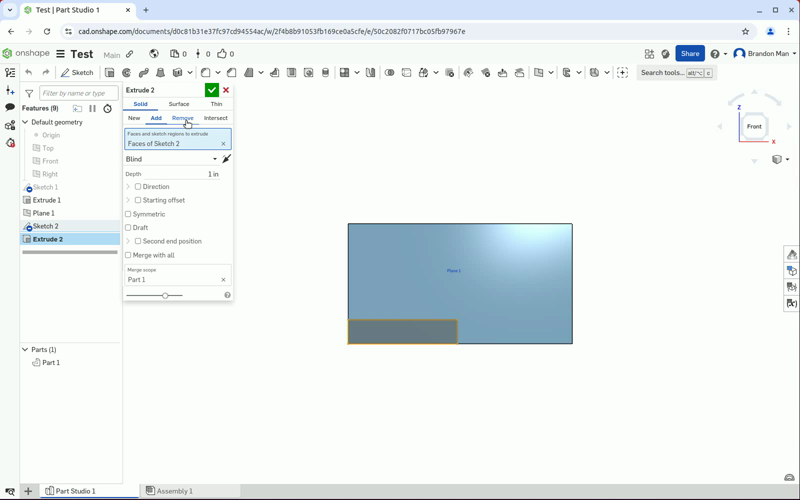
click(186, 120)
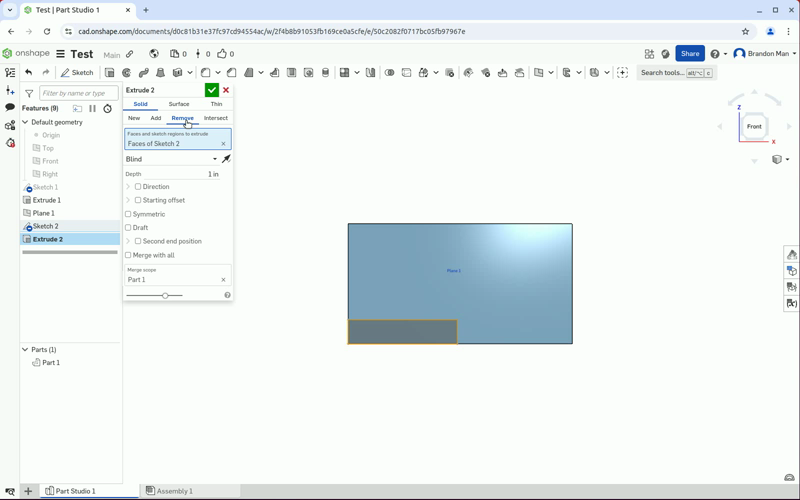
key(tab, 4)
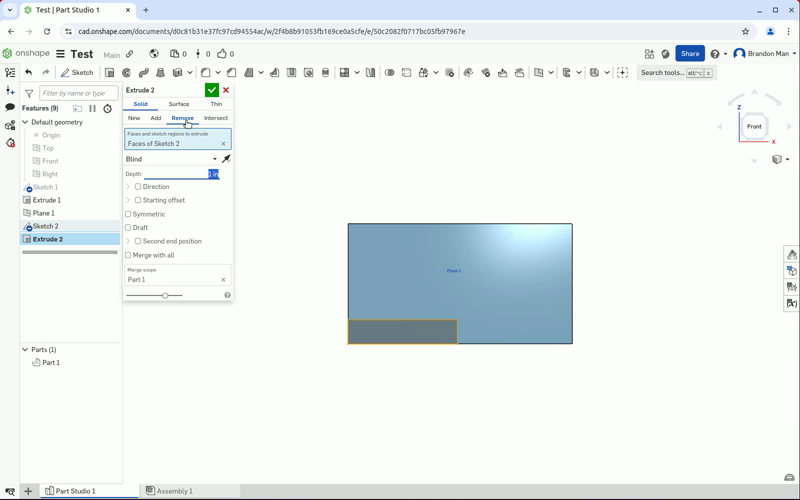
text(19.979)
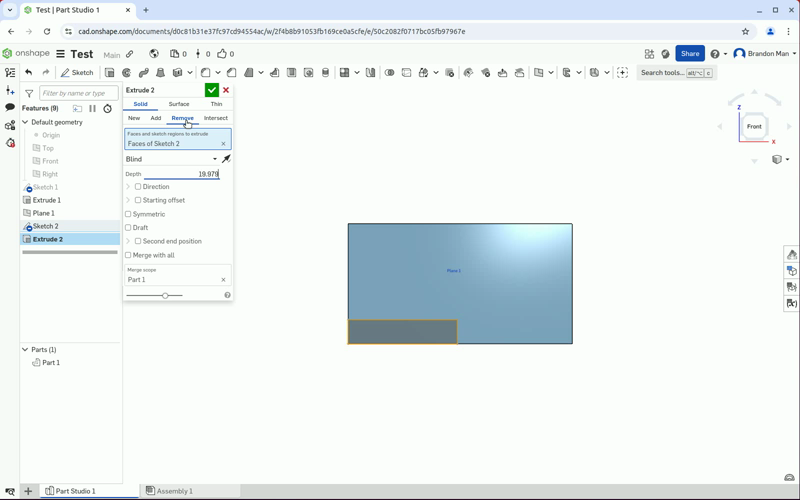
key(tab, 6)
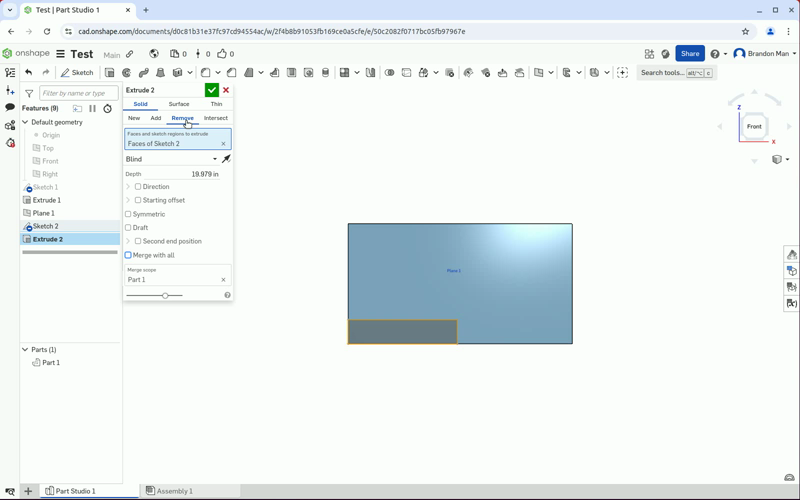
key(space)
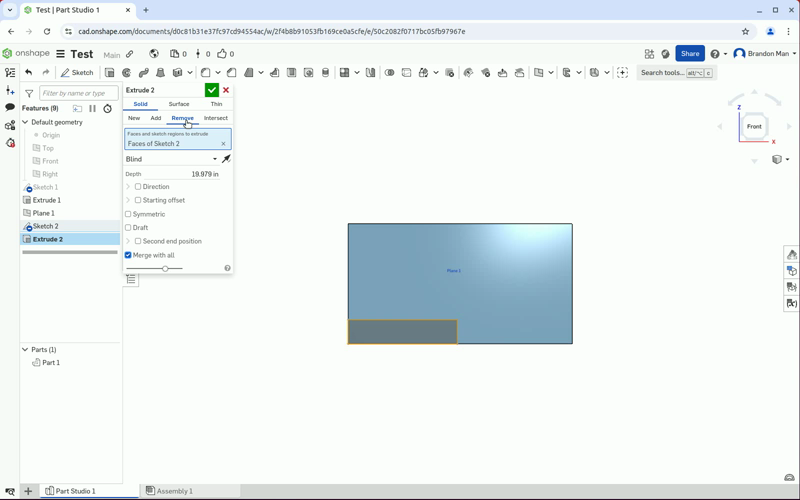
key(enter)
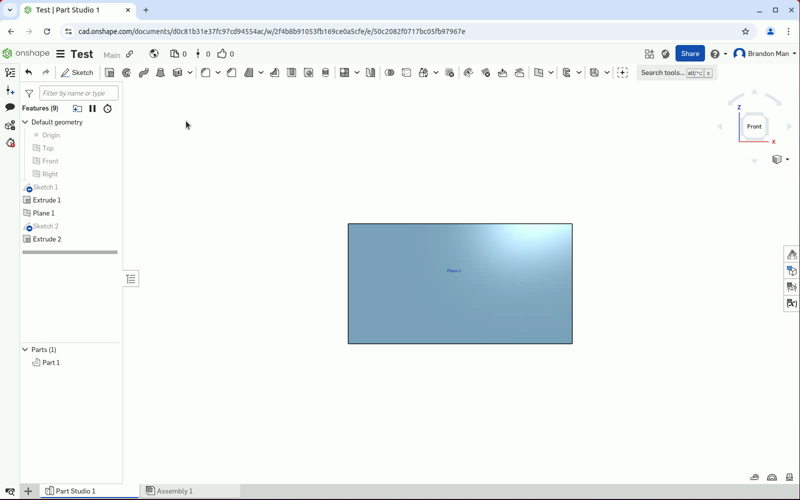
key(shift+h)
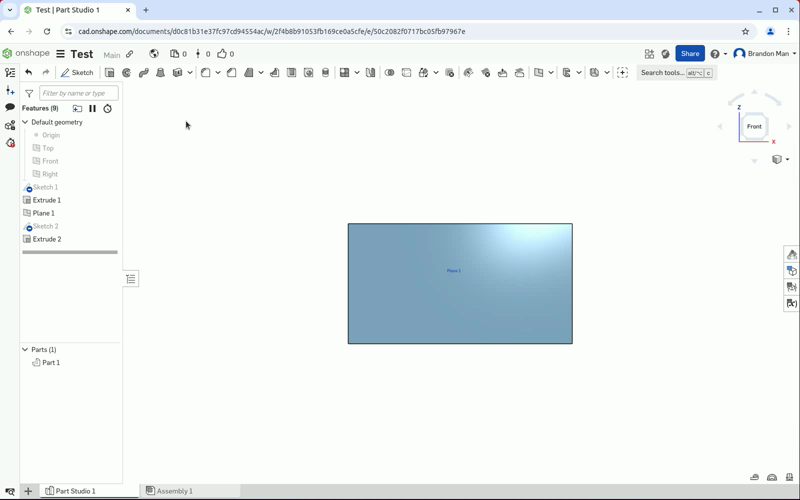
key(shift+h)
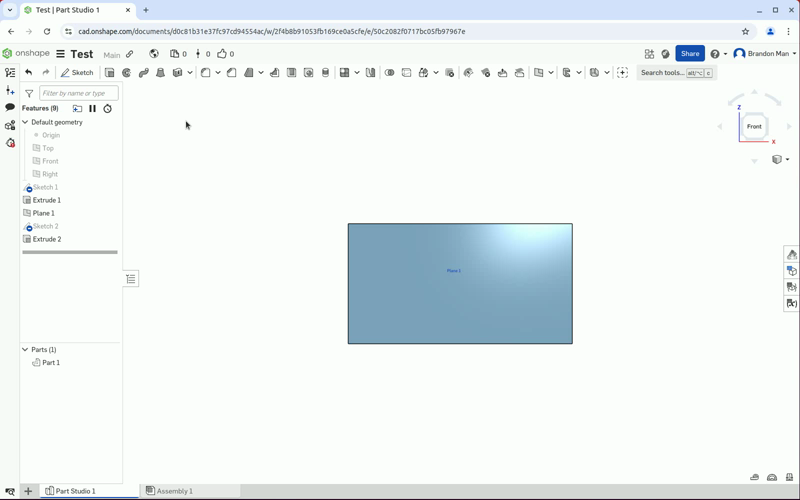
mouse_move(73, 189)
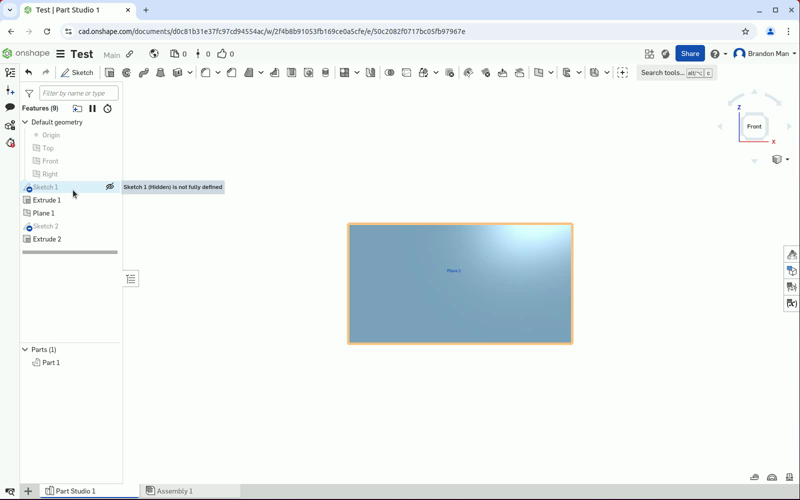
click(73, 189)
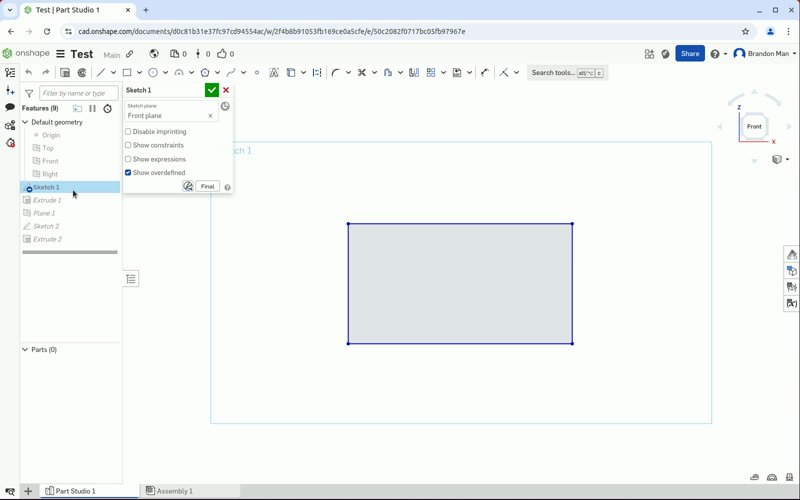
mouse_move(229, 92)
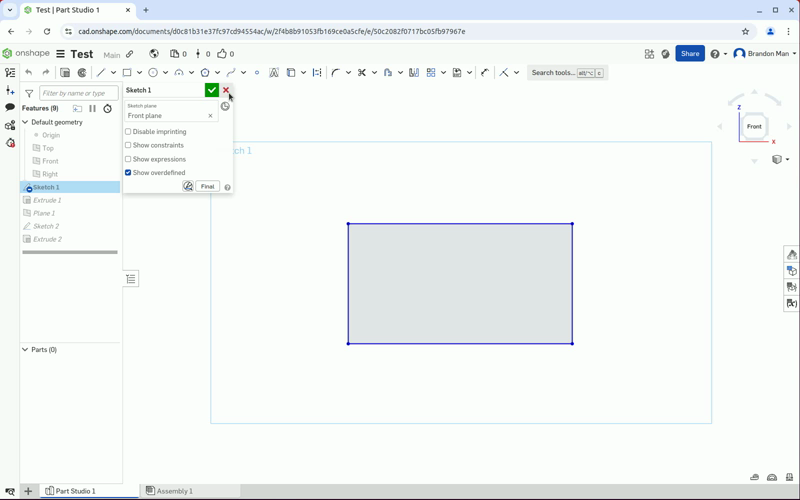
click(229, 92)
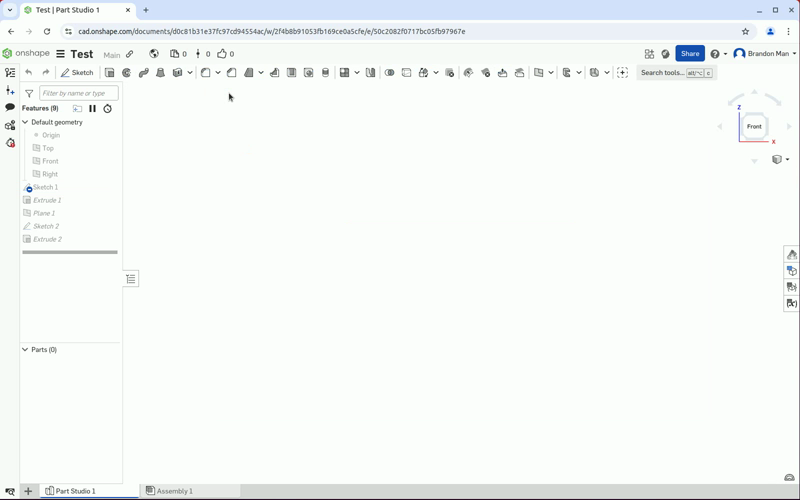
key(shift+s)
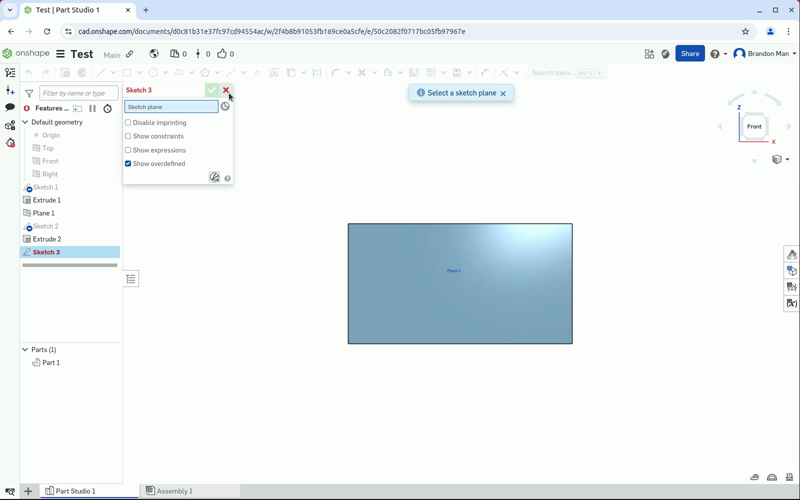
mouse_move(73, 215)
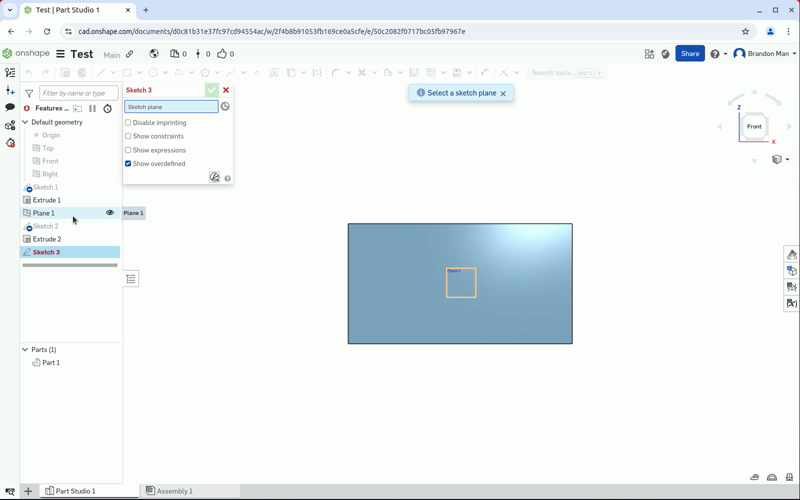
click(73, 215)
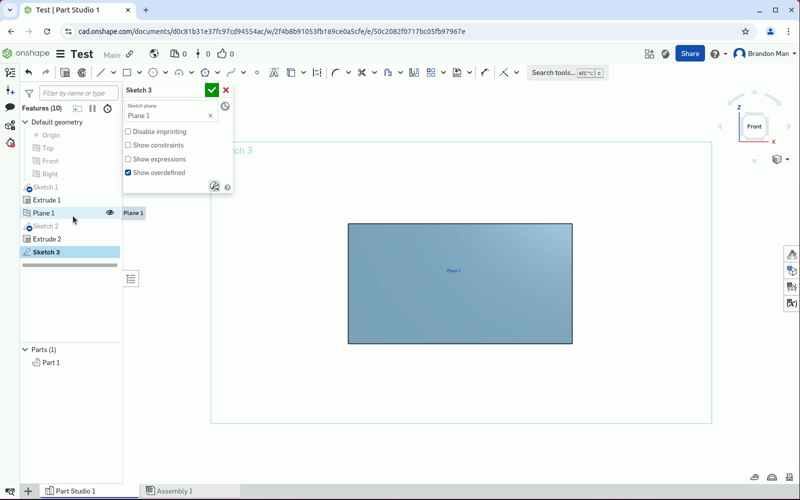
mouse_move(73, 352)
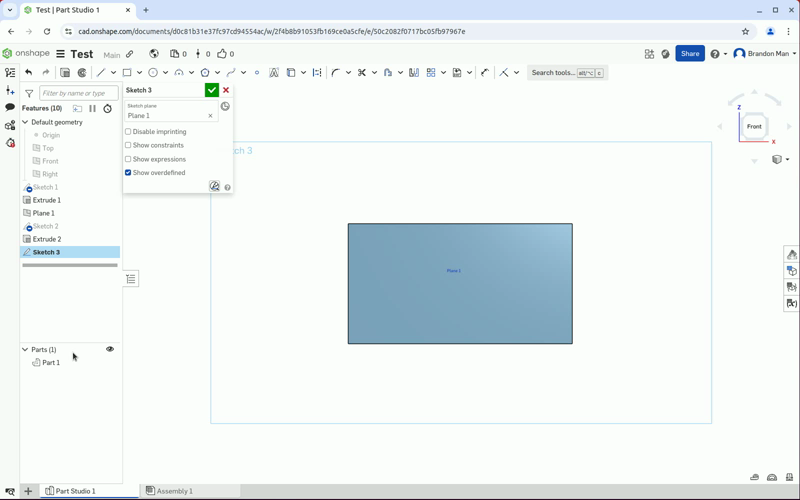
key(y)
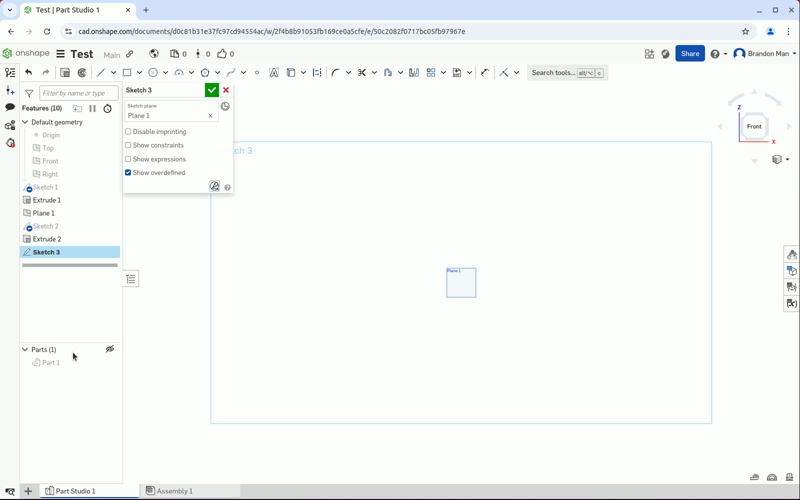
key(l)
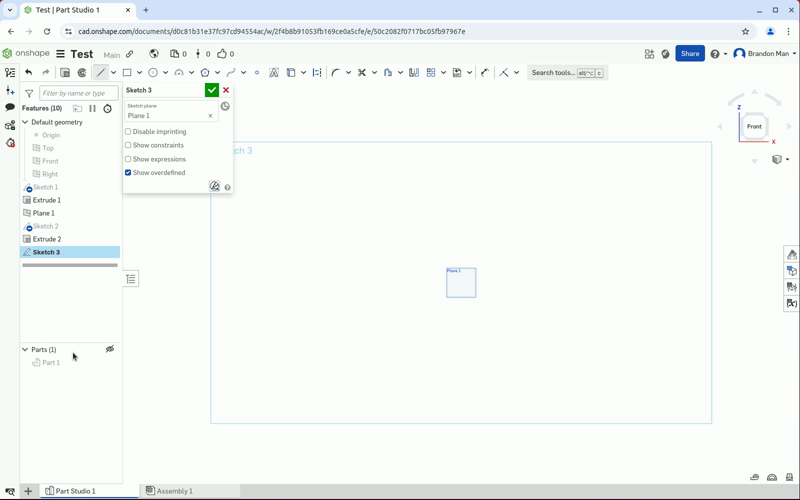
key_down(shift)
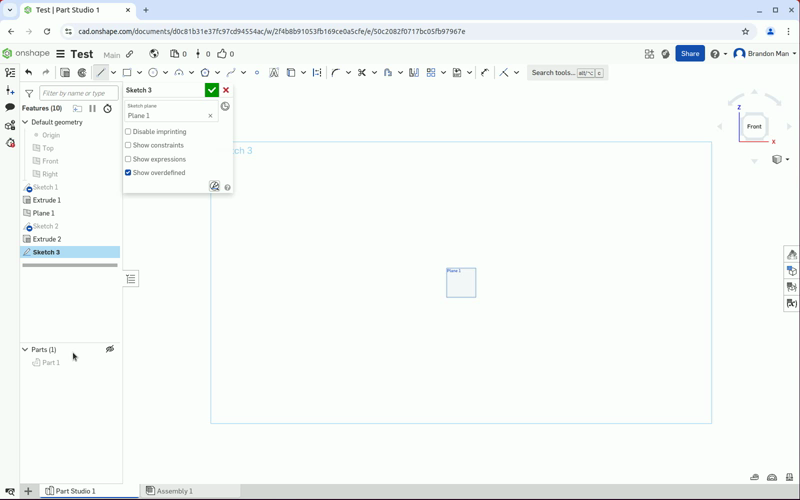
mouse_move(348, 319)
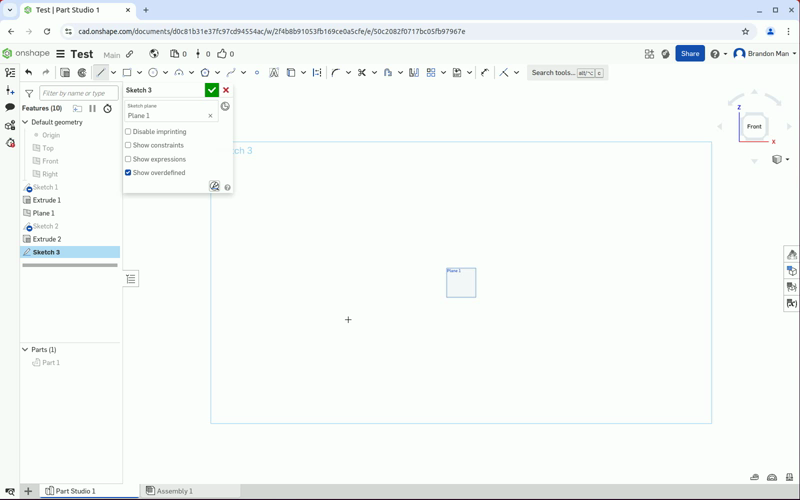
click(348, 319)
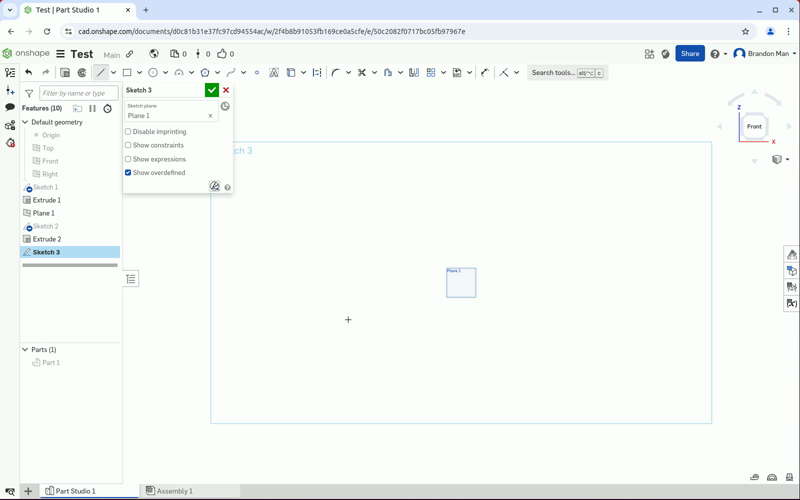
key_up(shift)
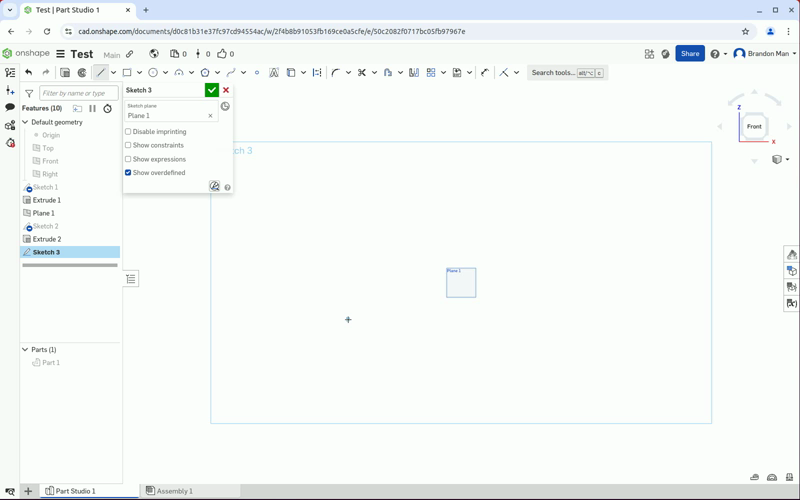
key_down(shift)
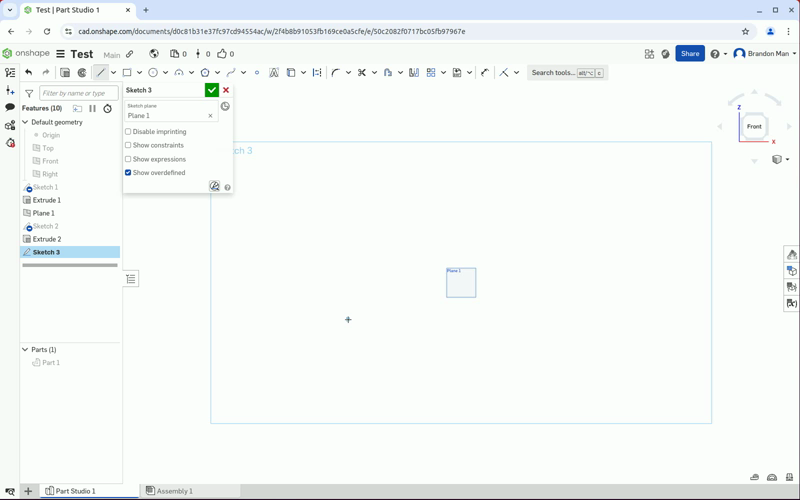
mouse_move(456, 319)
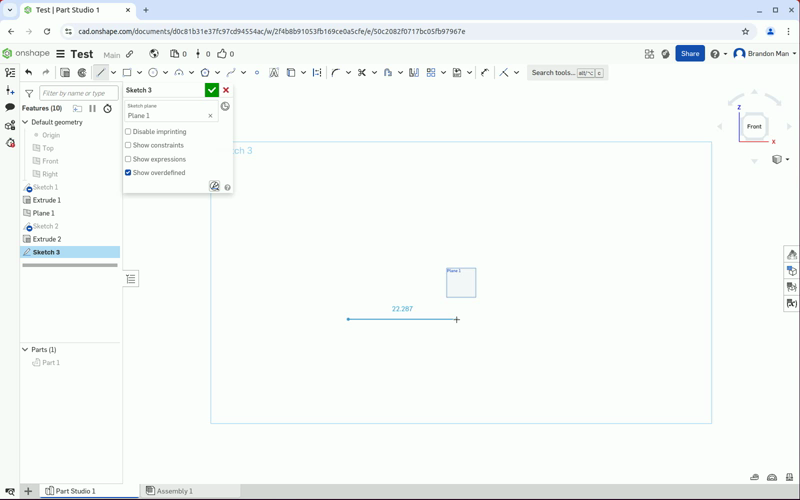
click(456, 319)
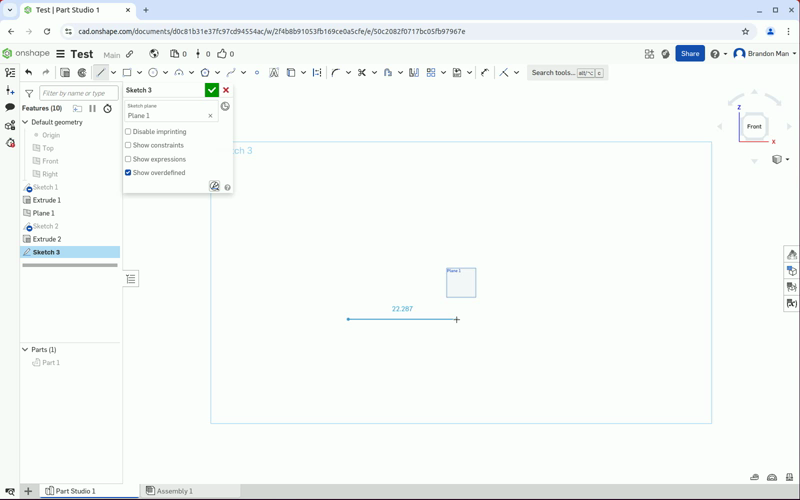
key_up(shift)
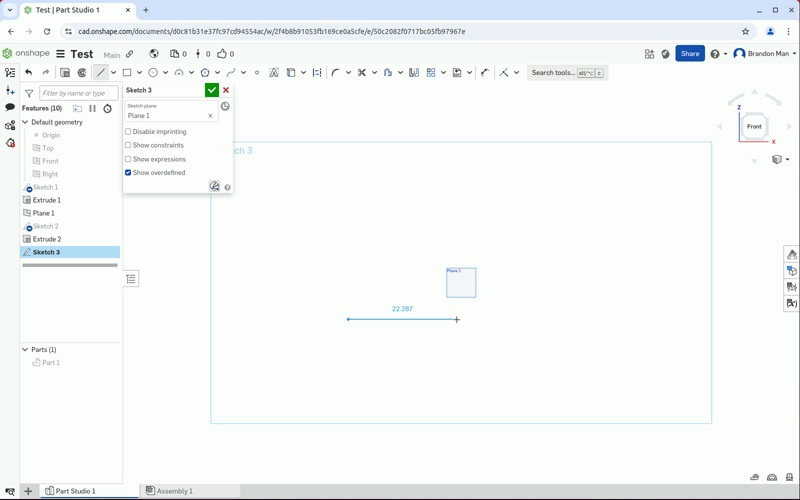
key_down(shift)
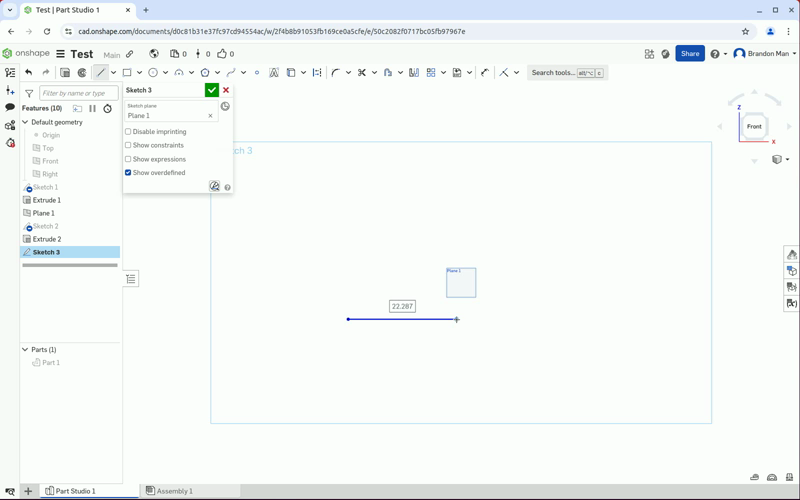
mouse_move(572, 319)
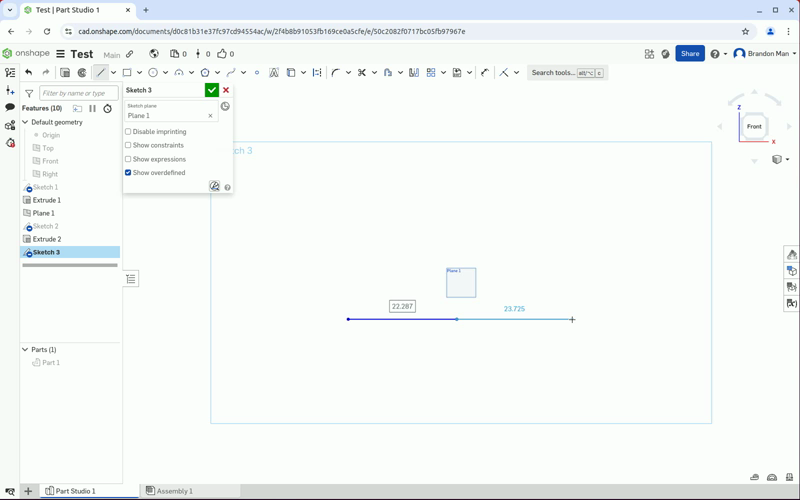
click(572, 319)
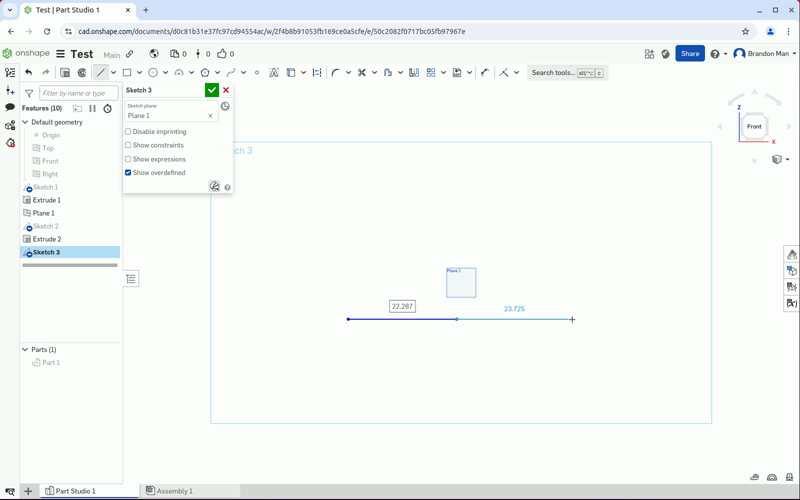
key_up(shift)
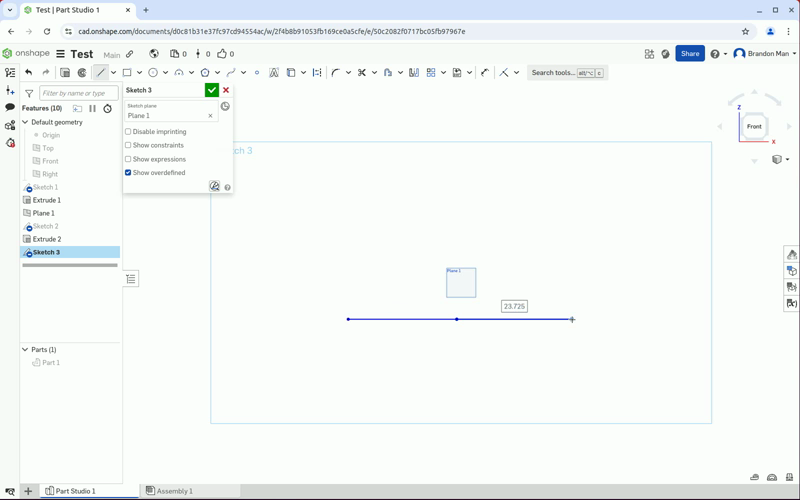
key_down(shift)
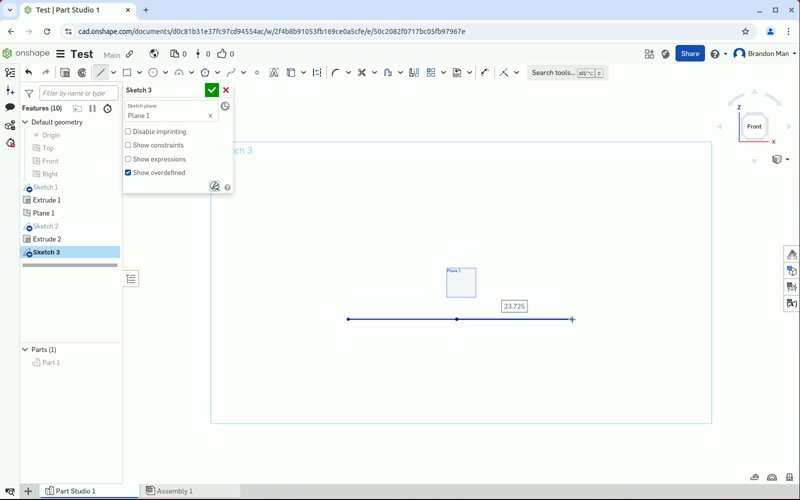
mouse_move(572, 222)
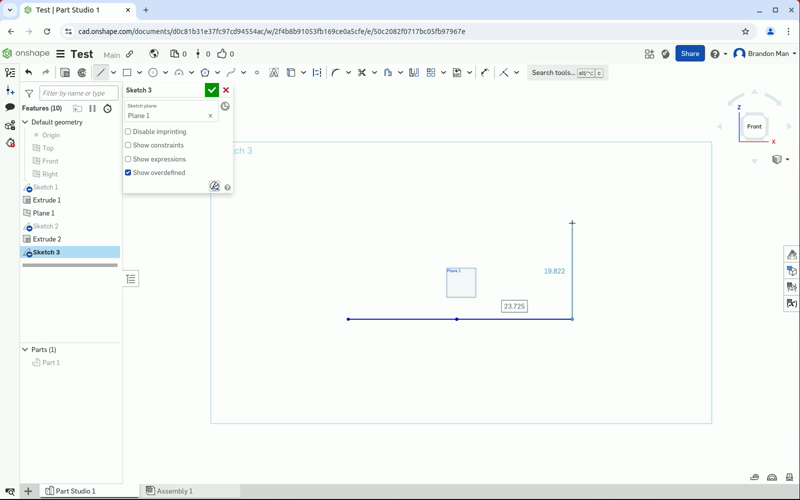
click(572, 222)
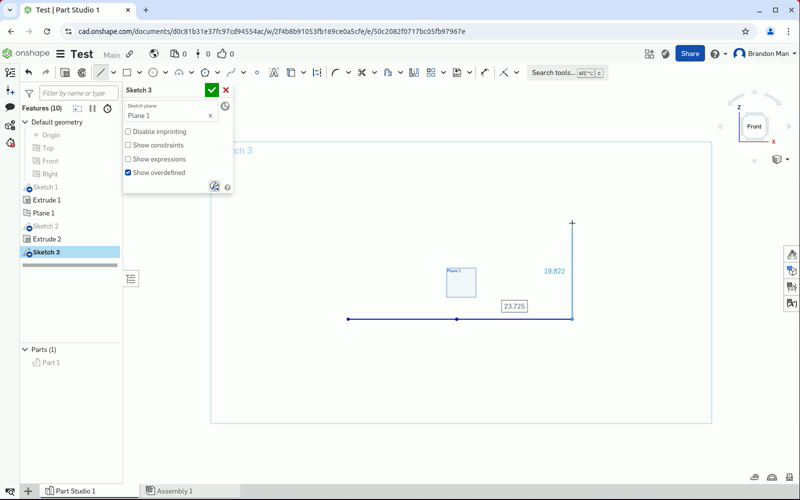
key_up(shift)
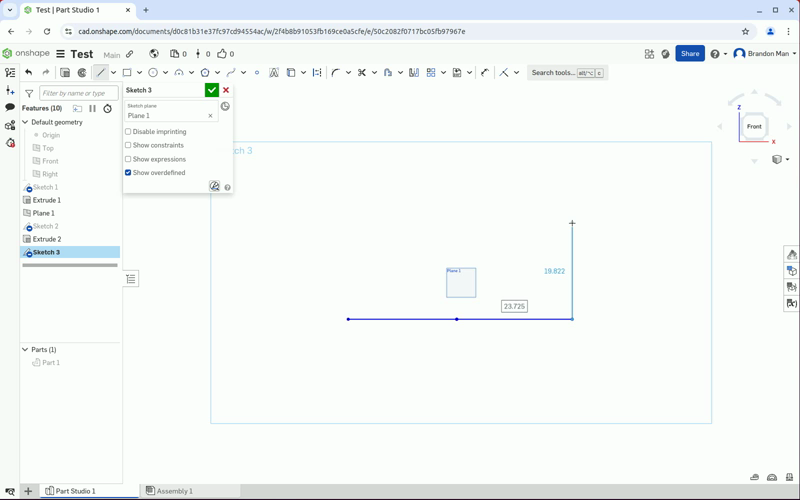
key_down(shift)
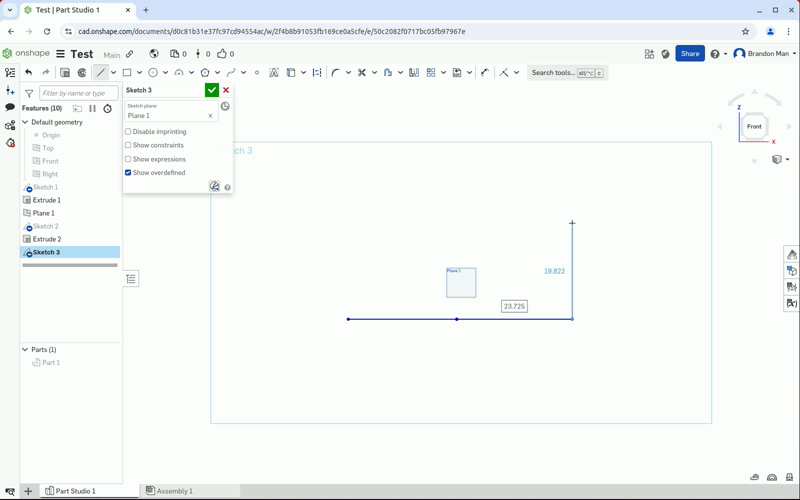
mouse_move(348, 222)
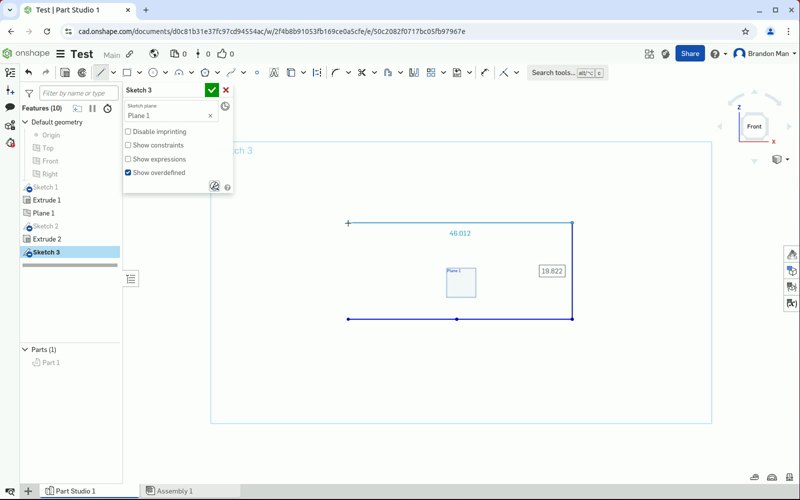
click(348, 222)
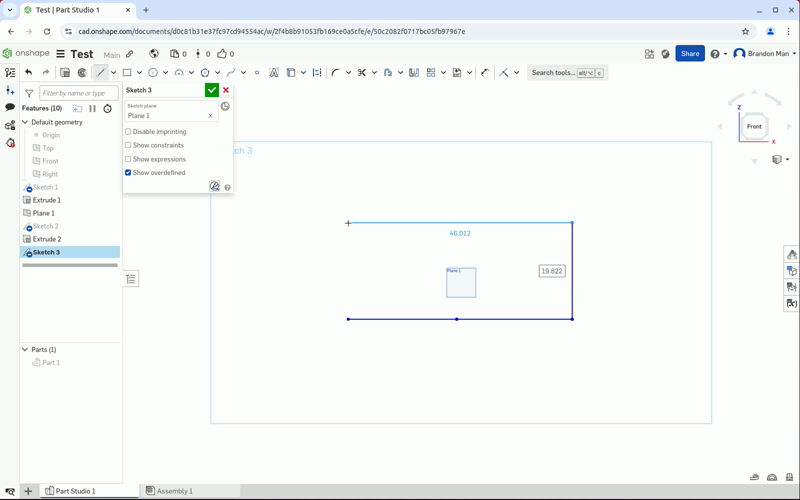
key_up(shift)
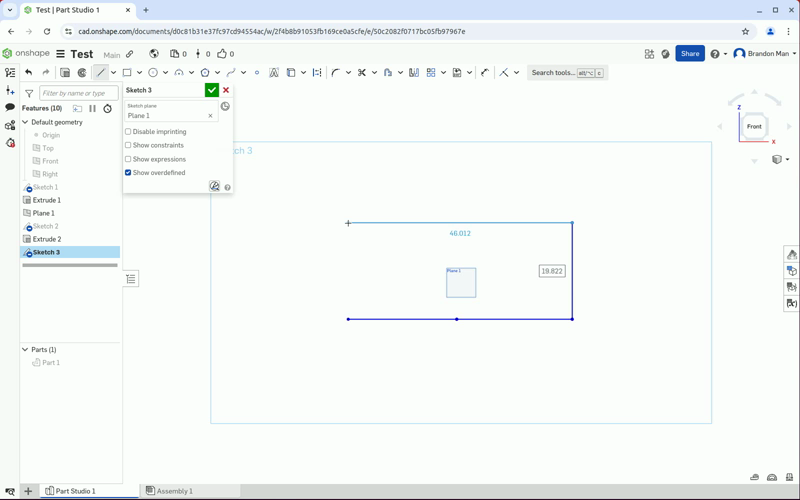
key_down(shift)
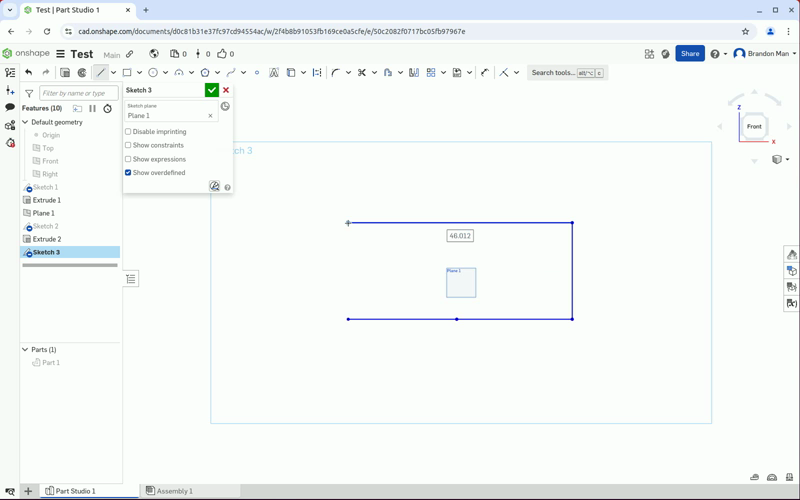
mouse_move(348, 319)
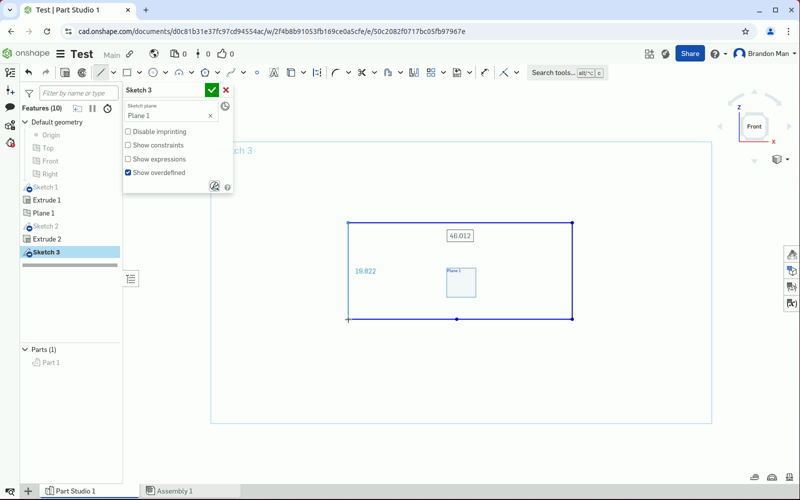
key_up(shift)
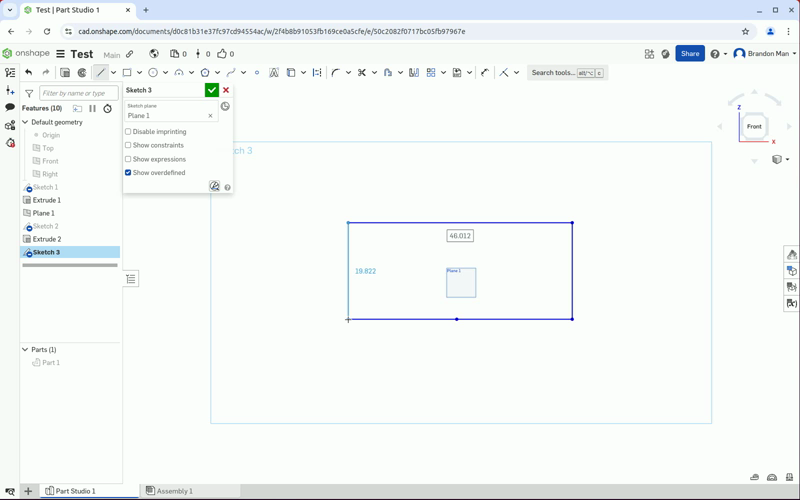
click(348, 319)
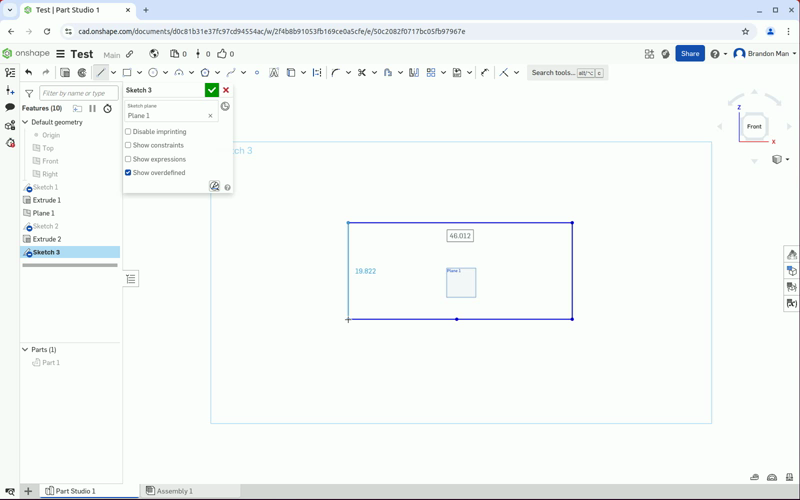
key(esc)
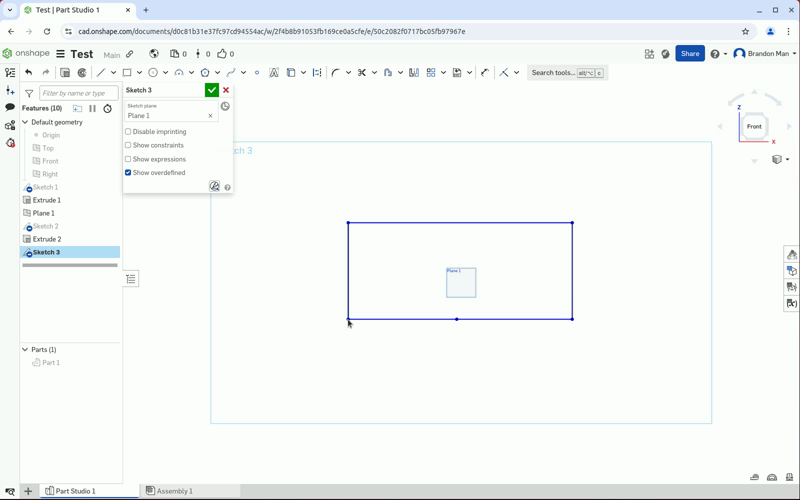
mouse_move(410, 280)
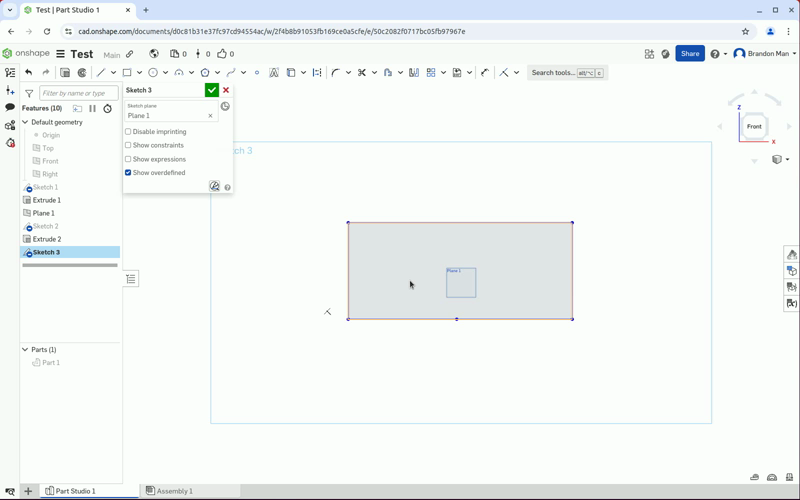
click(410, 280)
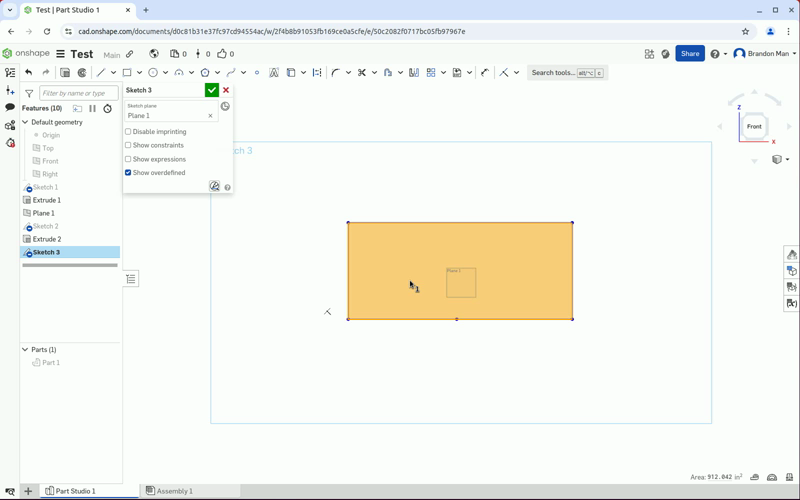
mouse_move(73, 352)
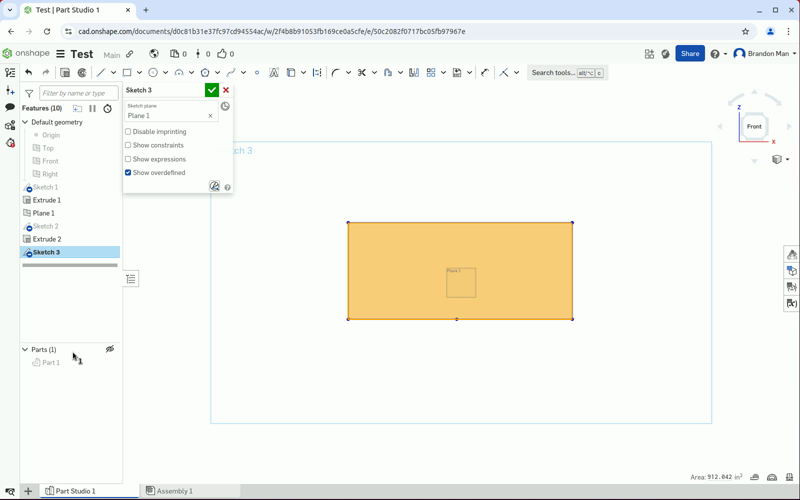
key(shift+y)
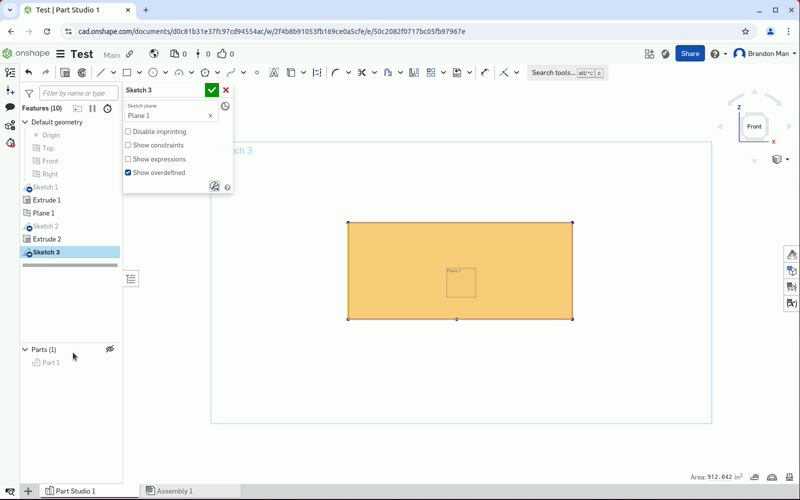
key(shift+e)
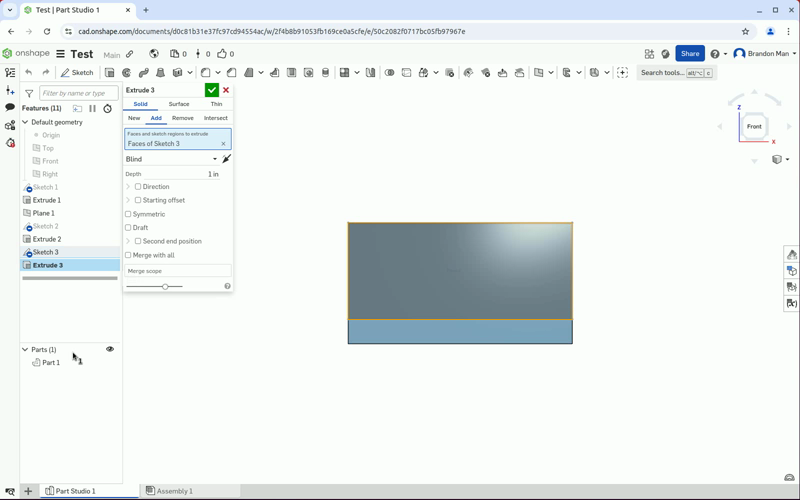
mouse_move(143, 106)
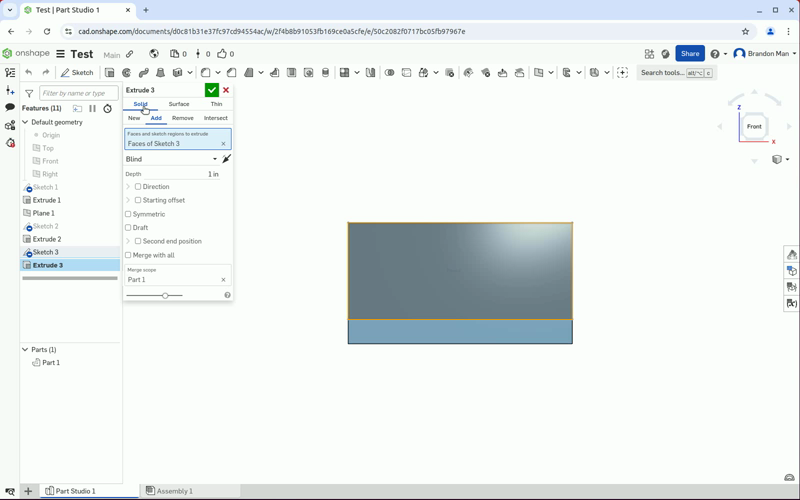
click(143, 106)
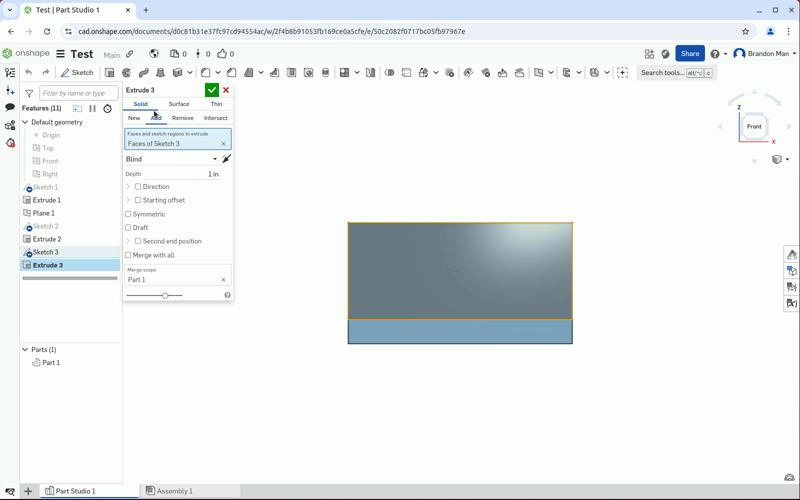
mouse_move(186, 120)
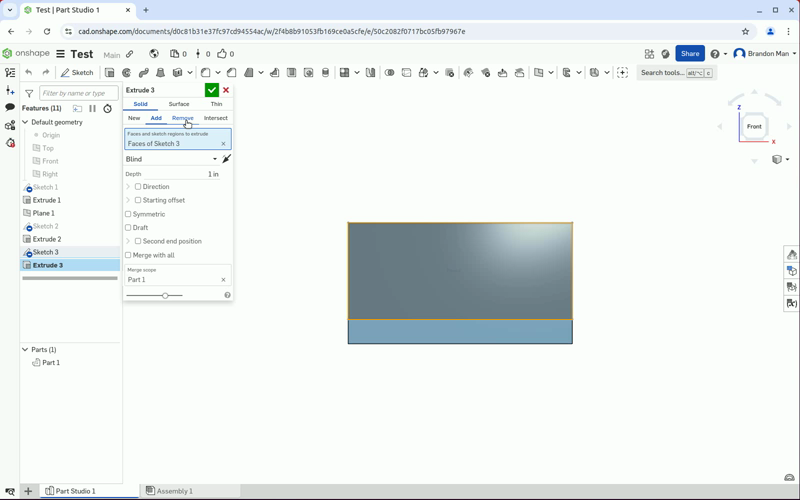
click(186, 120)
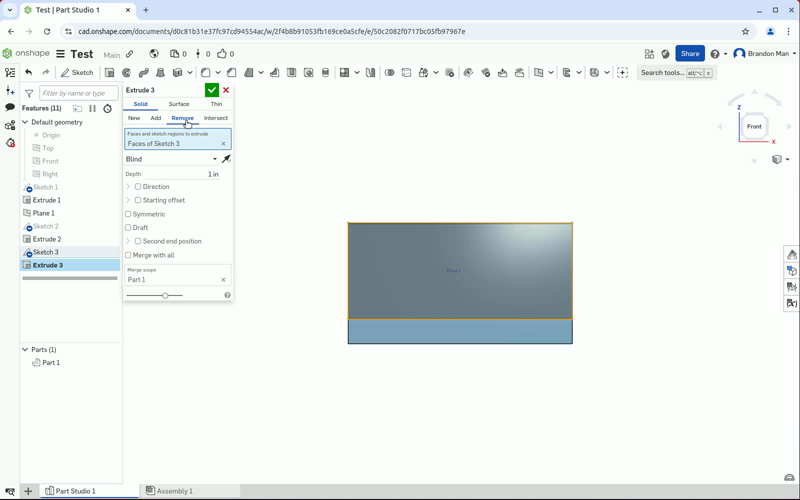
key(tab, 4)
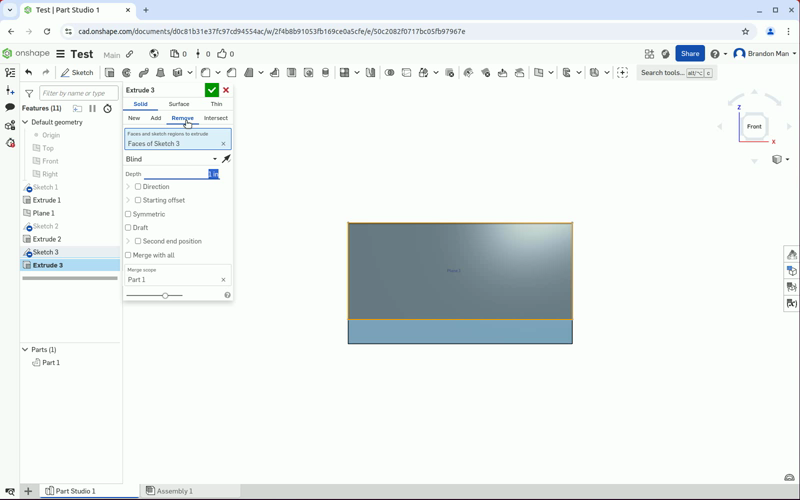
text(6.258)
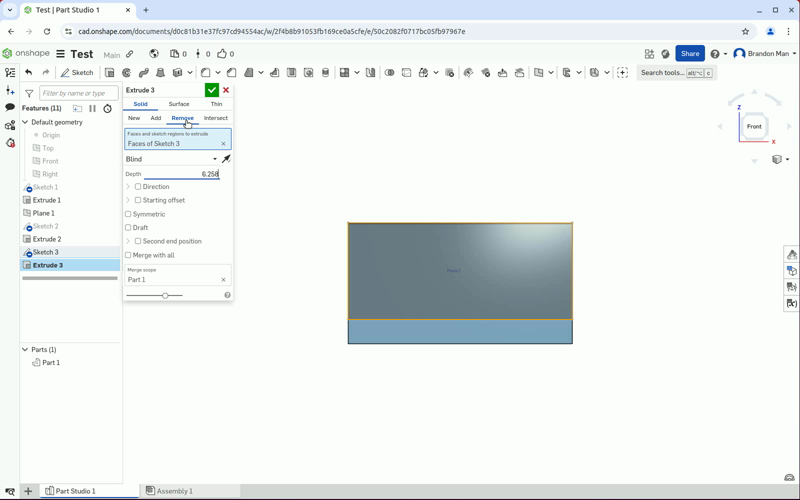
key(tab, 6)
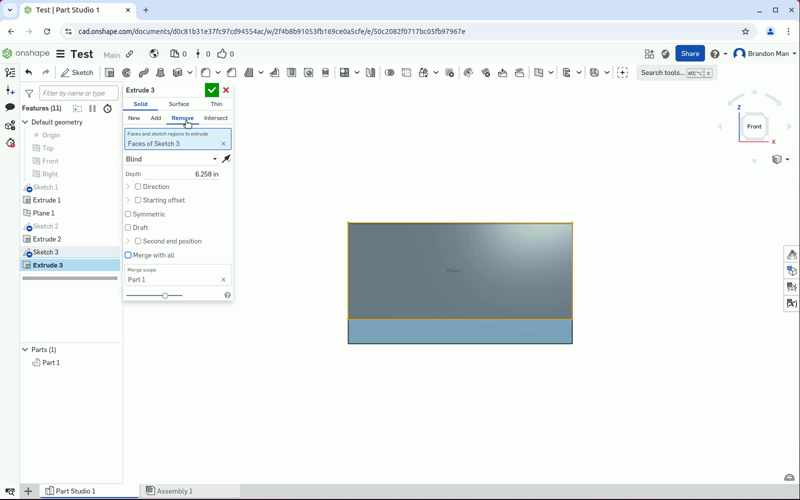
key(space)
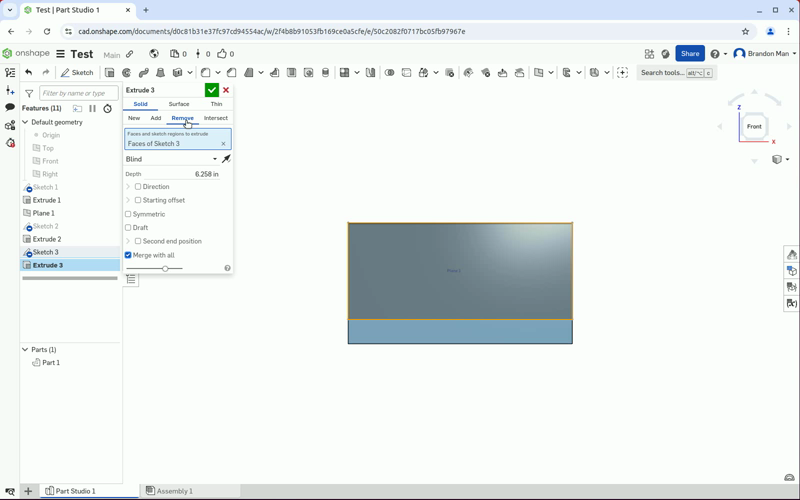
key(enter)
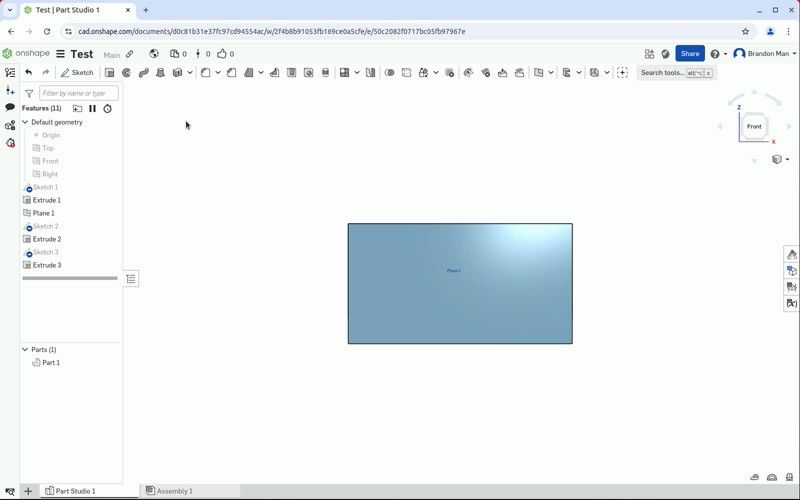
key(shift+h)
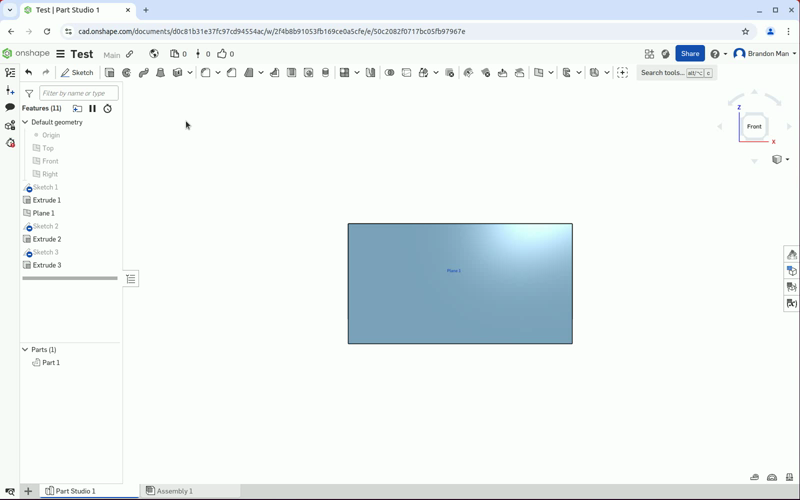
key(shift+h)
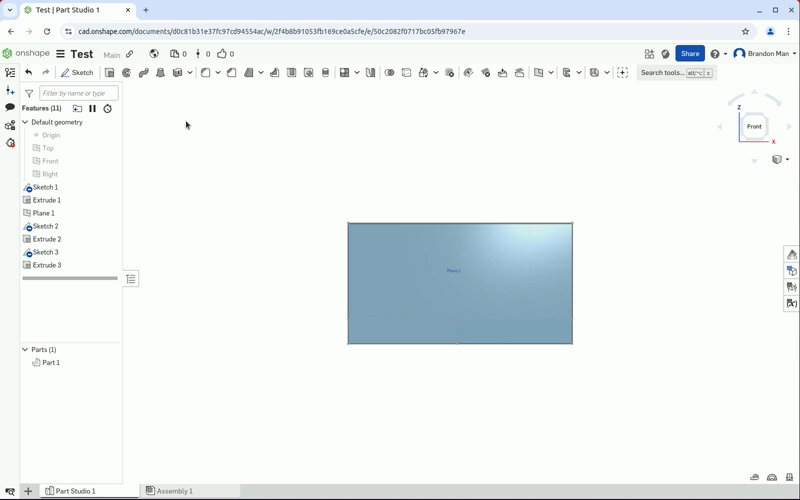
key(shift+7)
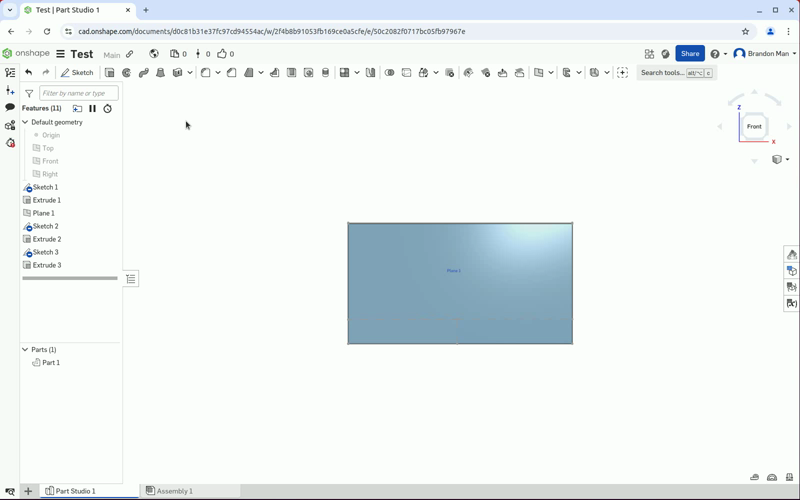
key(left, 2)
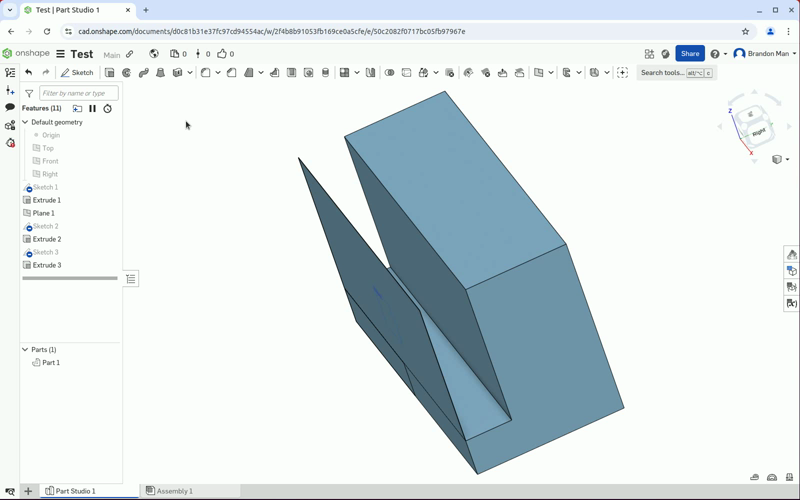
key(down, 2)
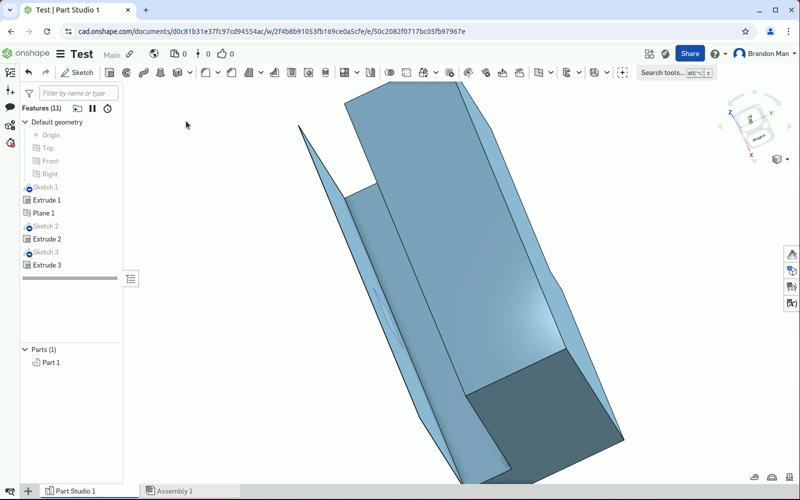
key(up, 2)
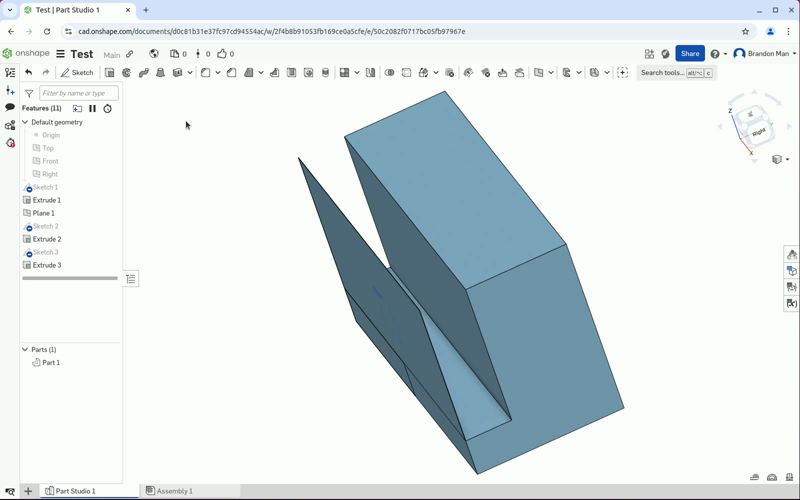
key(right, 2)
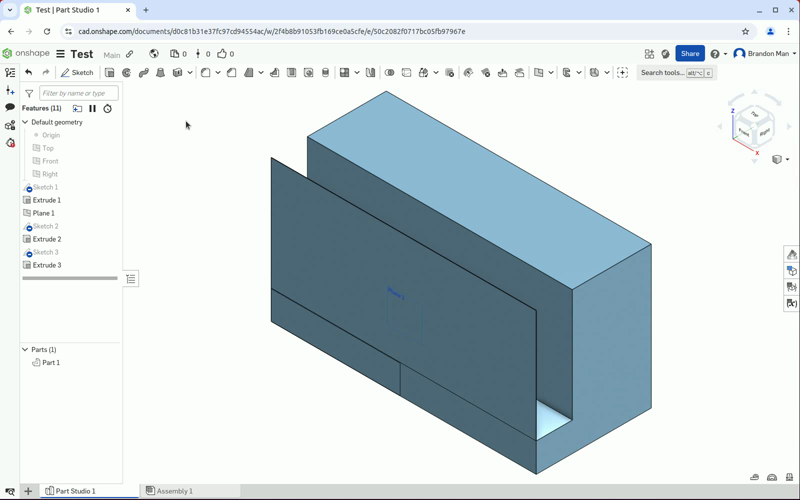
mouse_move(73, 189)
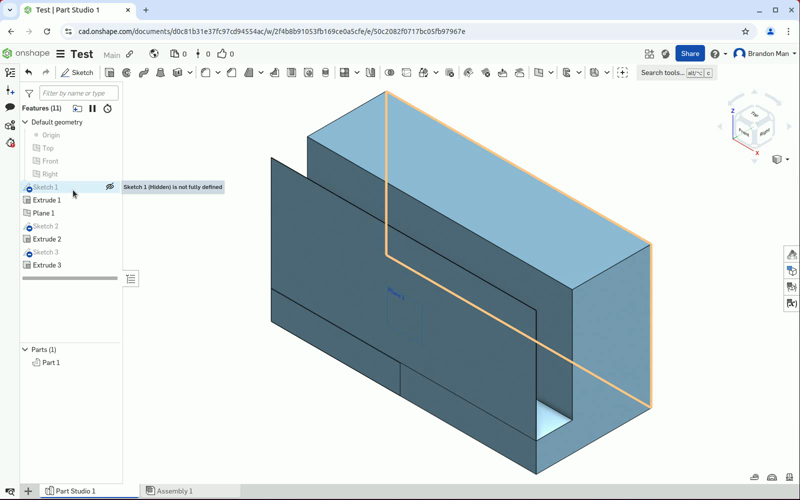
click(73, 189)